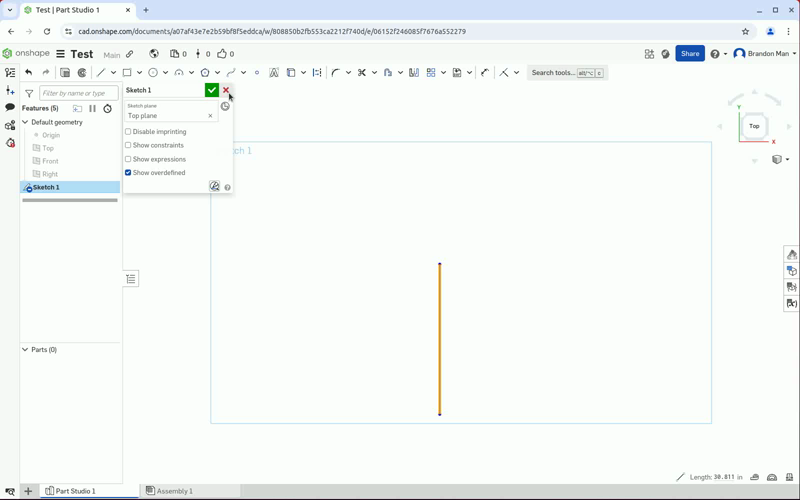
key(shift+h)
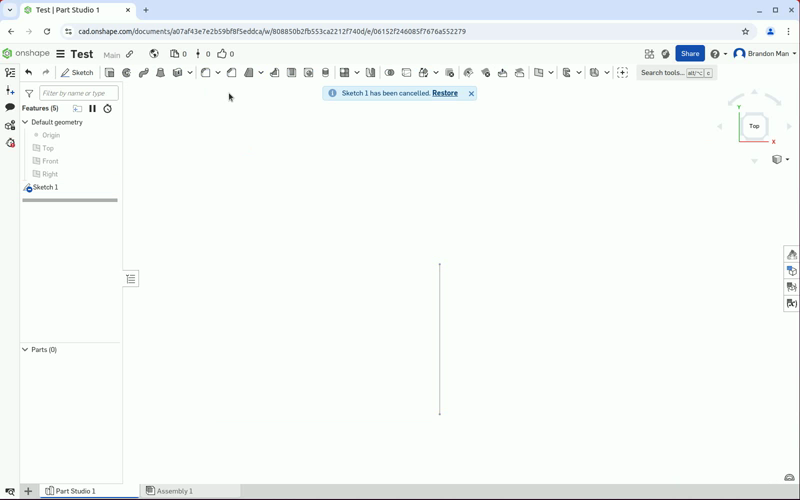
key(shift+s)
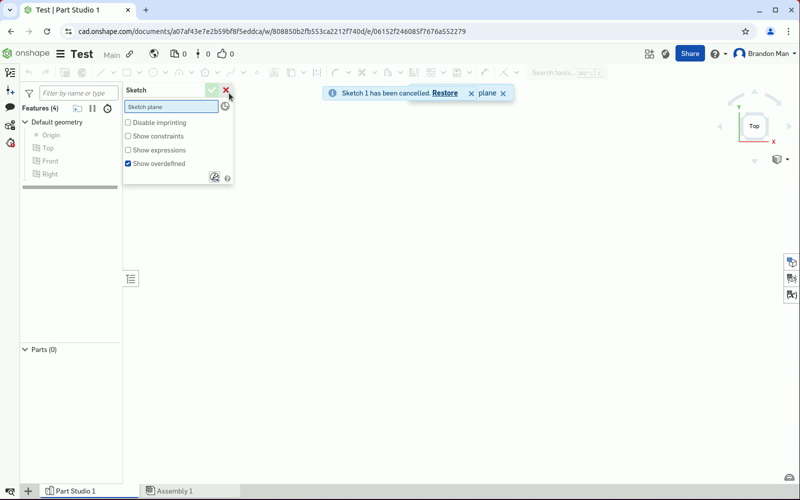
mouse_move(73, 150)
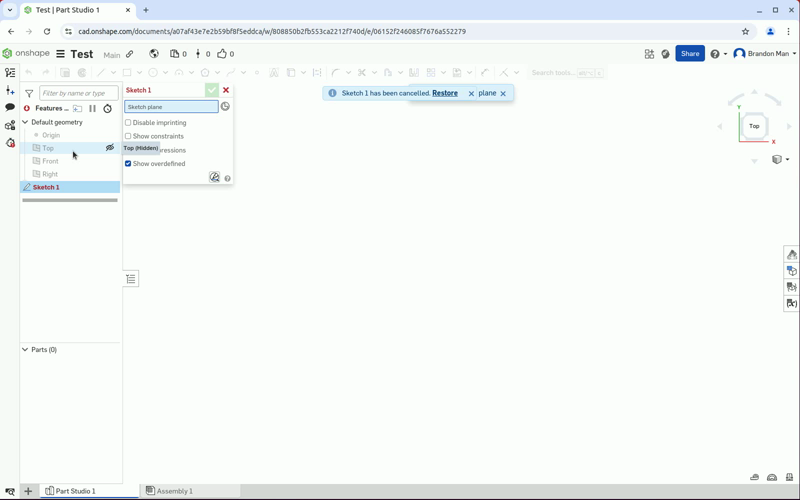
click(73, 150)
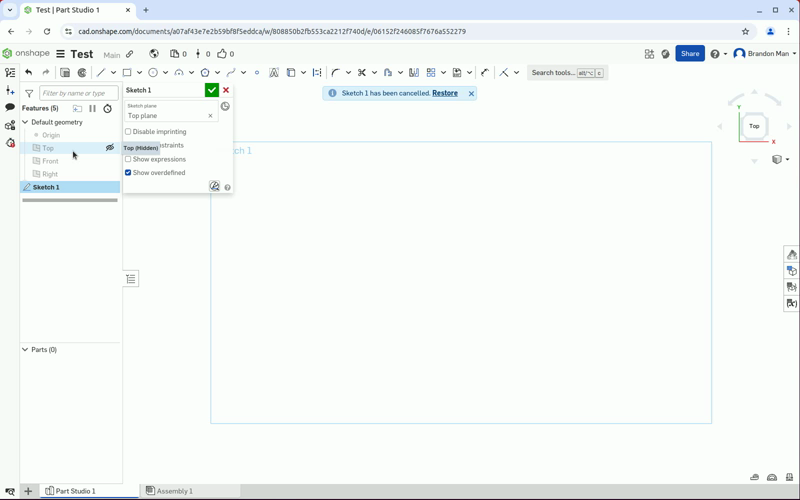
mouse_move(73, 352)
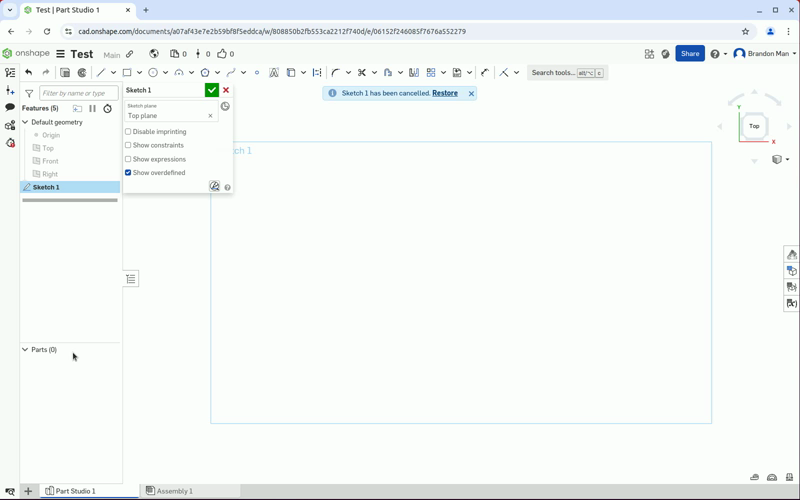
key(y)
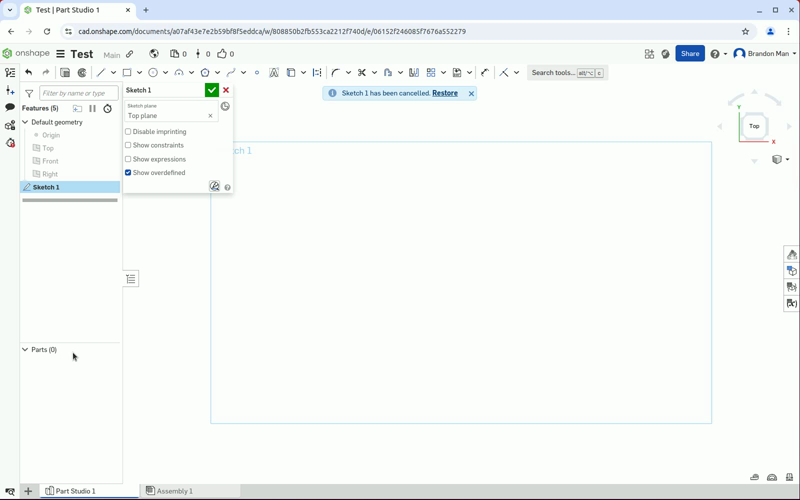
key(l)
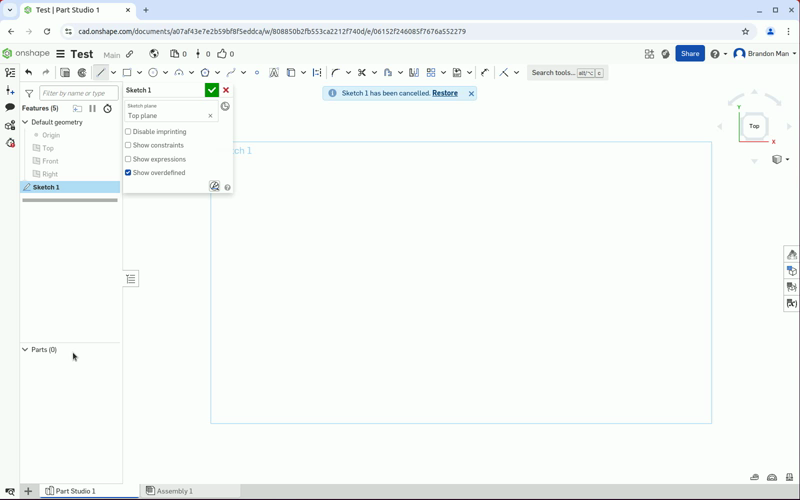
key_down(shift)
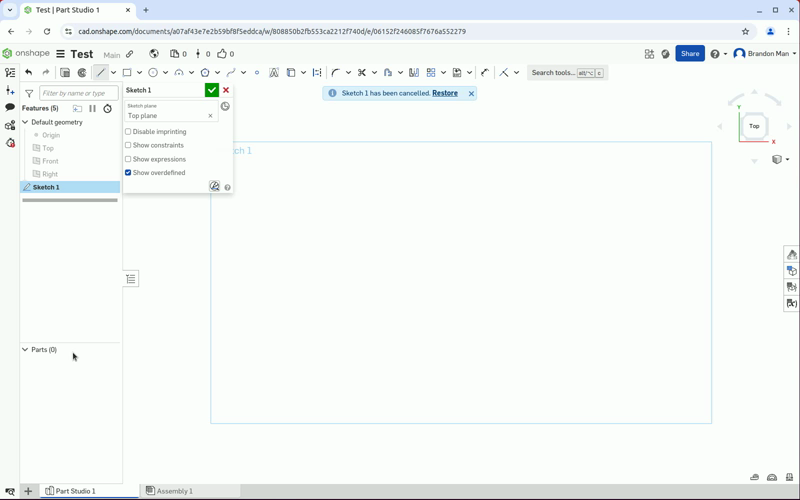
mouse_move(348, 311)
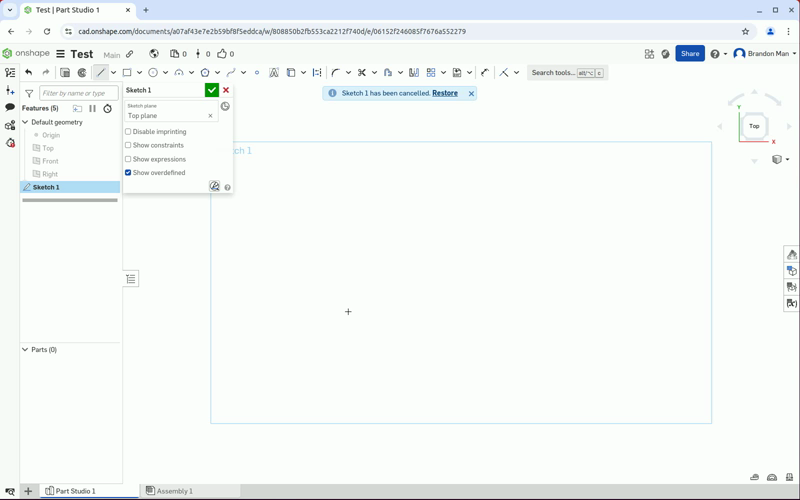
click(348, 311)
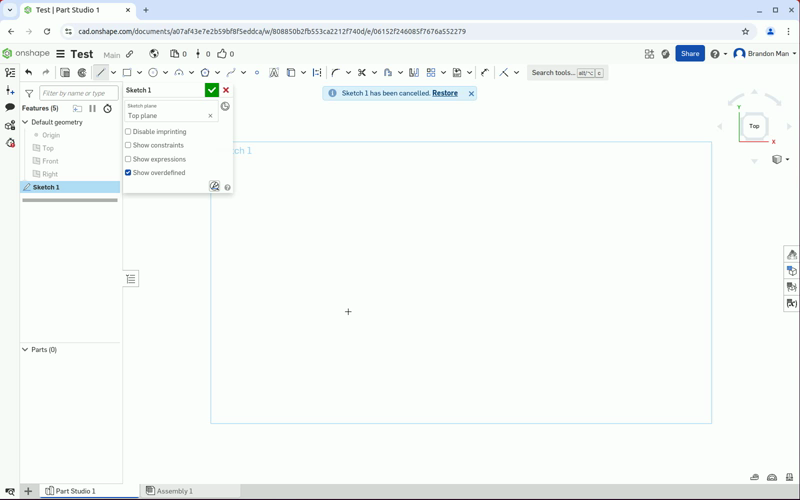
key_up(shift)
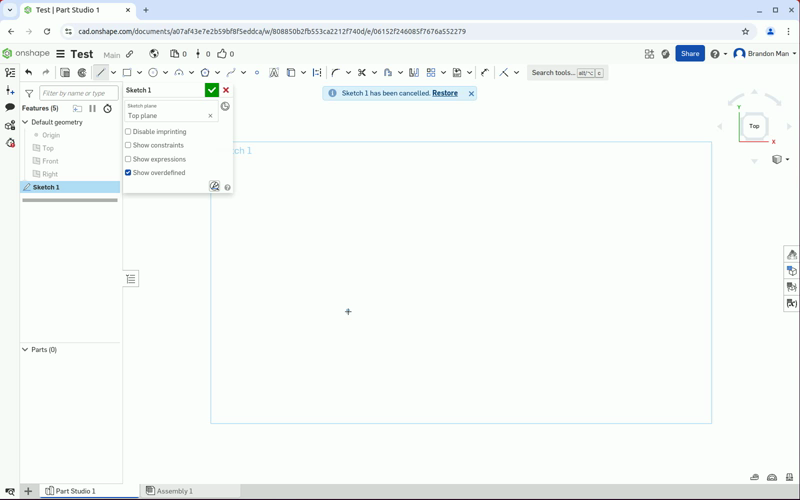
key_down(shift)
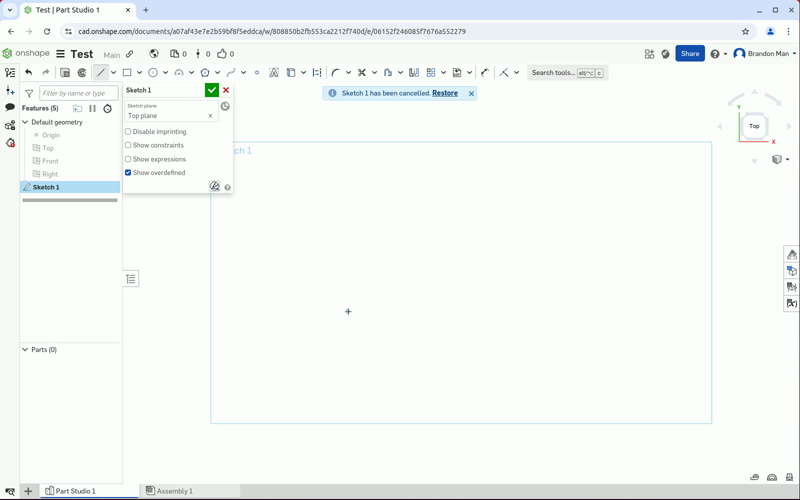
mouse_move(378, 311)
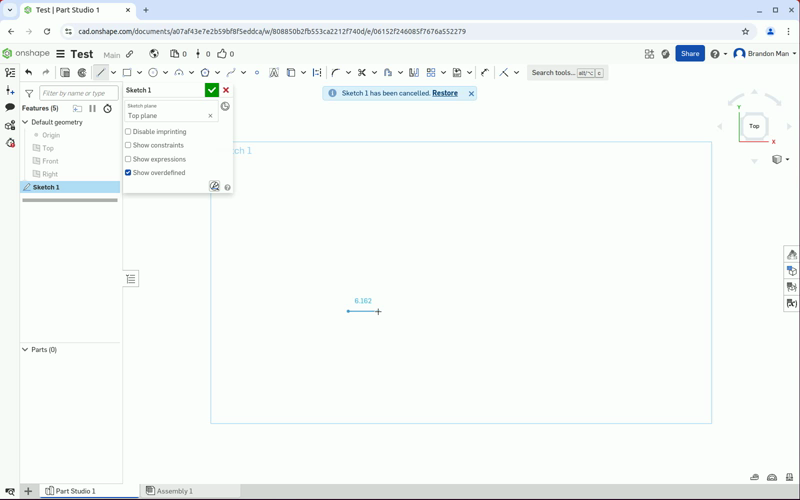
mouse_move(359, 311)
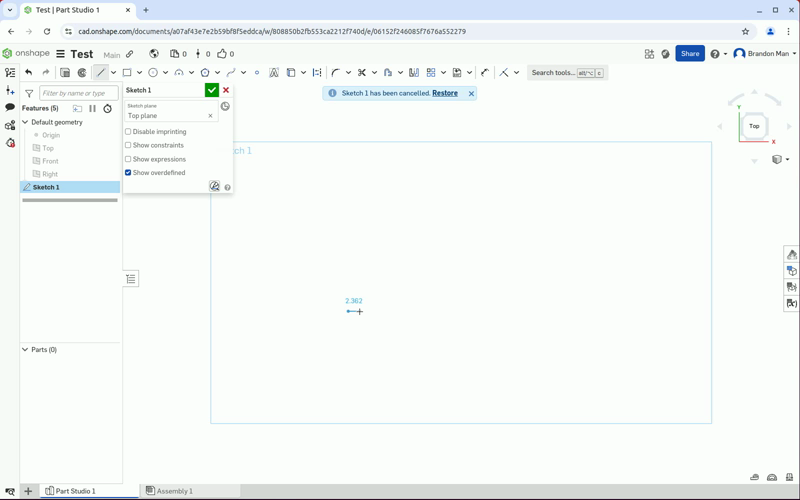
click(359, 311)
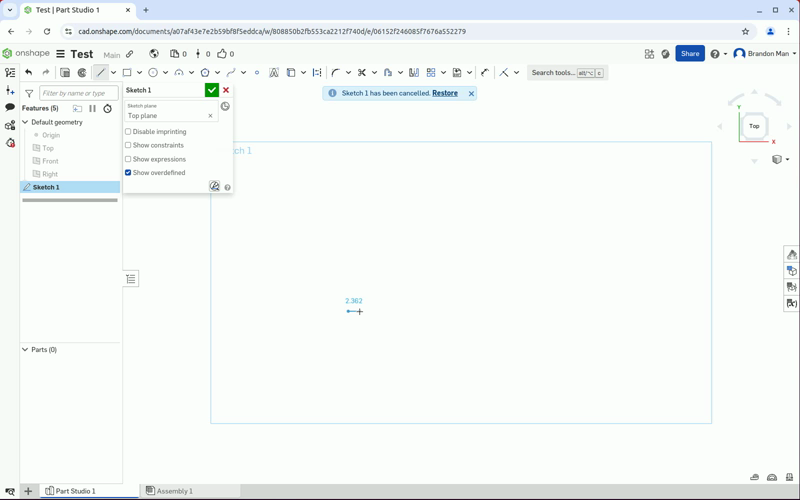
key_up(shift)
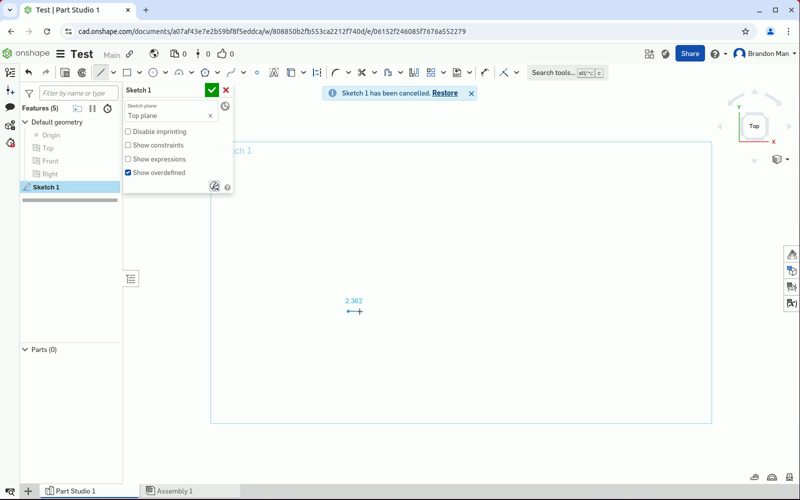
key_down(shift)
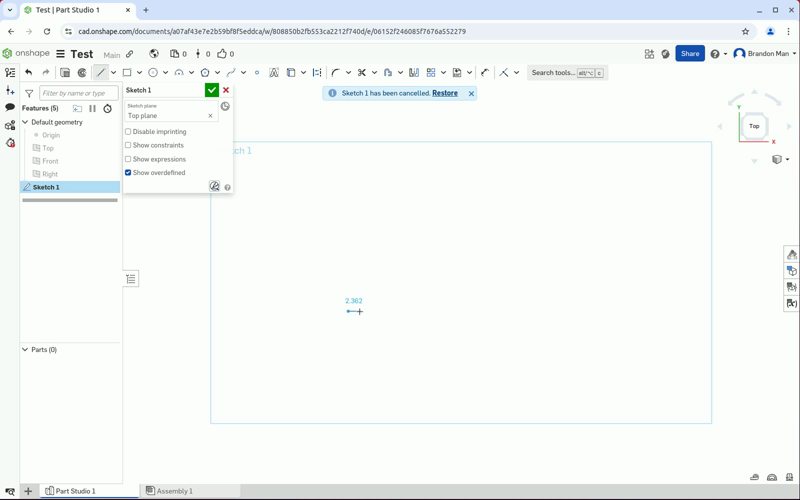
mouse_move(359, 396)
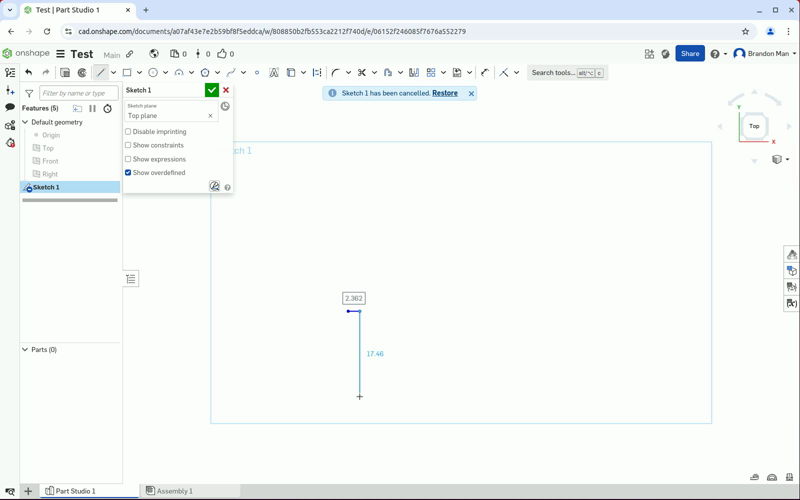
click(359, 396)
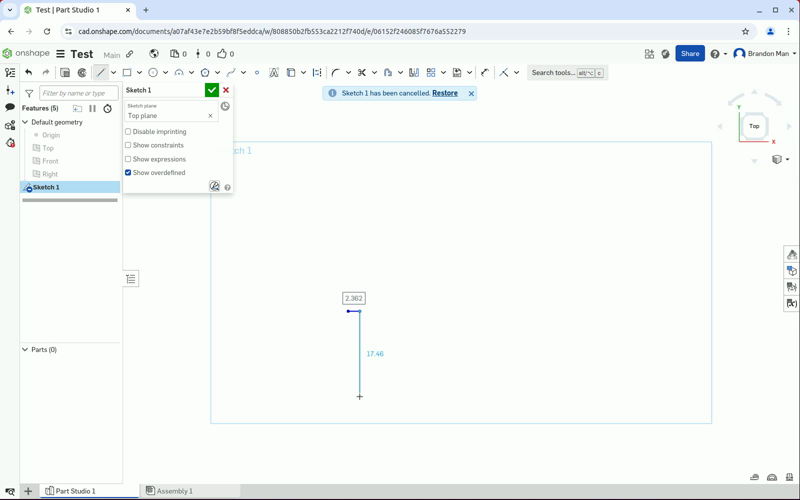
key_up(shift)
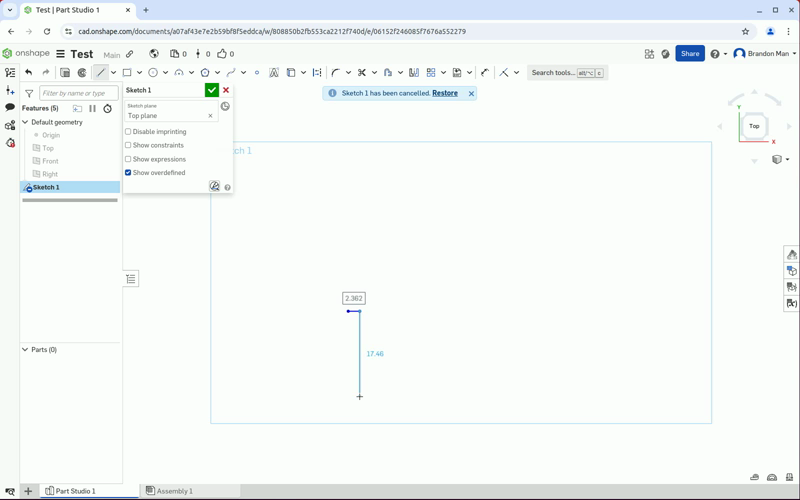
key_down(shift)
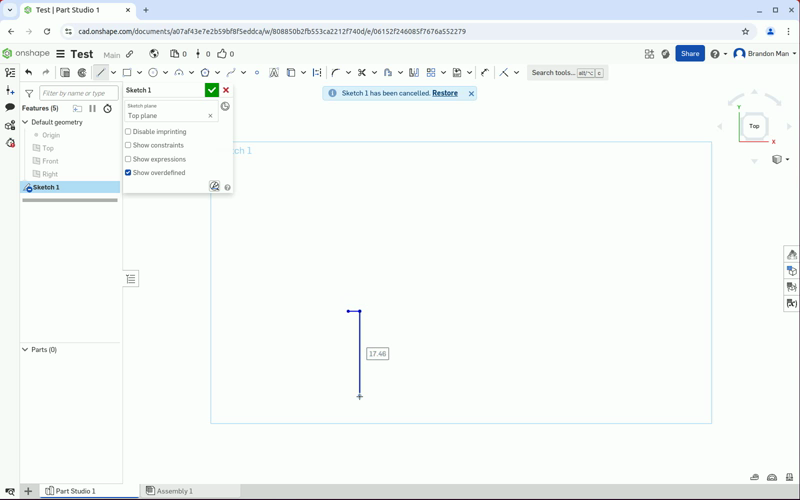
mouse_move(560, 396)
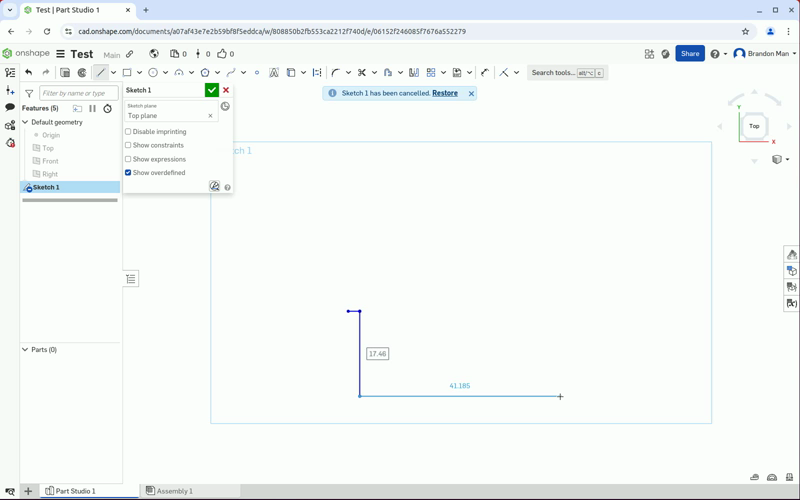
click(560, 396)
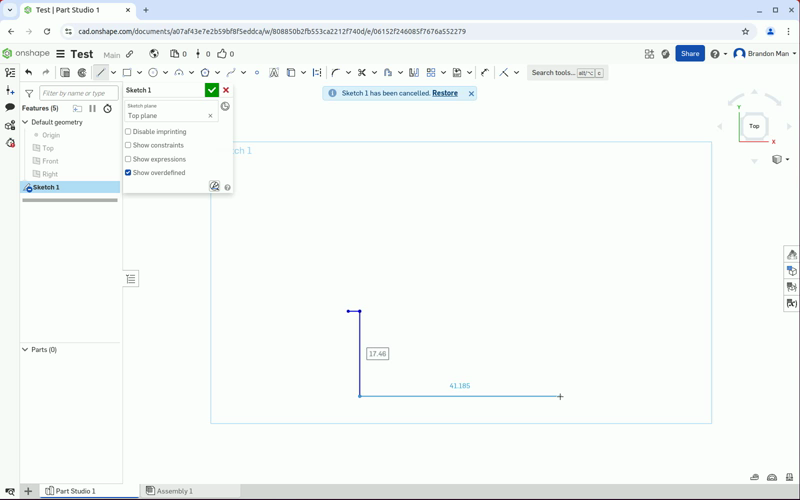
key_up(shift)
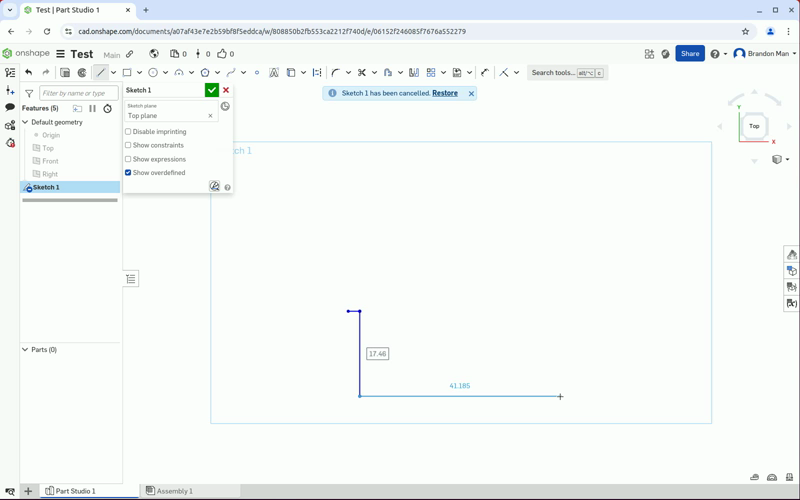
key_down(shift)
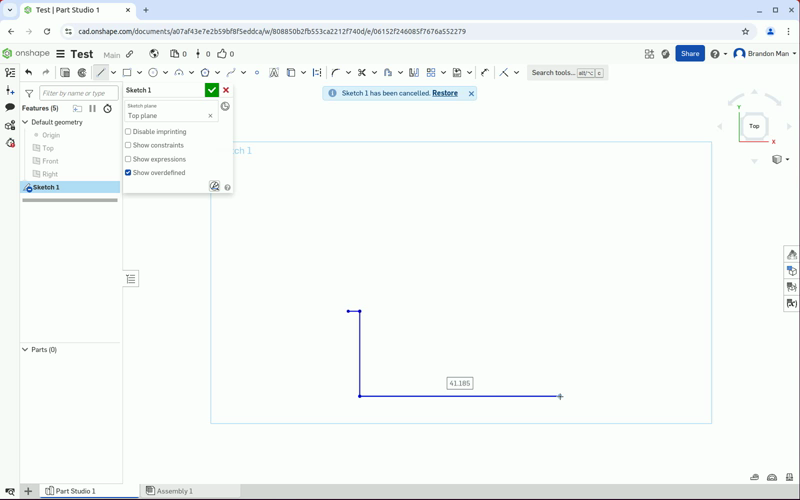
mouse_move(560, 311)
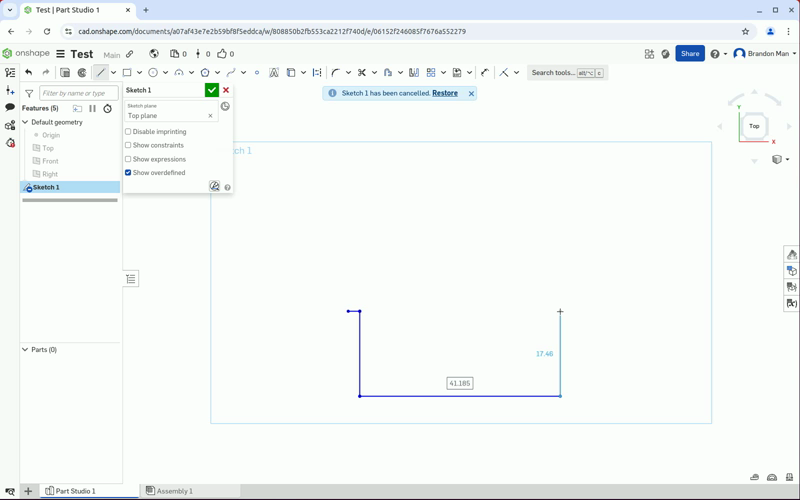
click(560, 311)
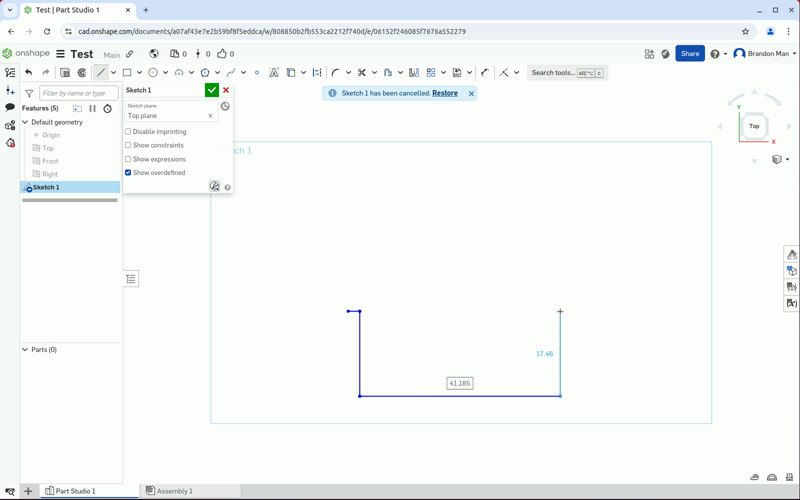
key_up(shift)
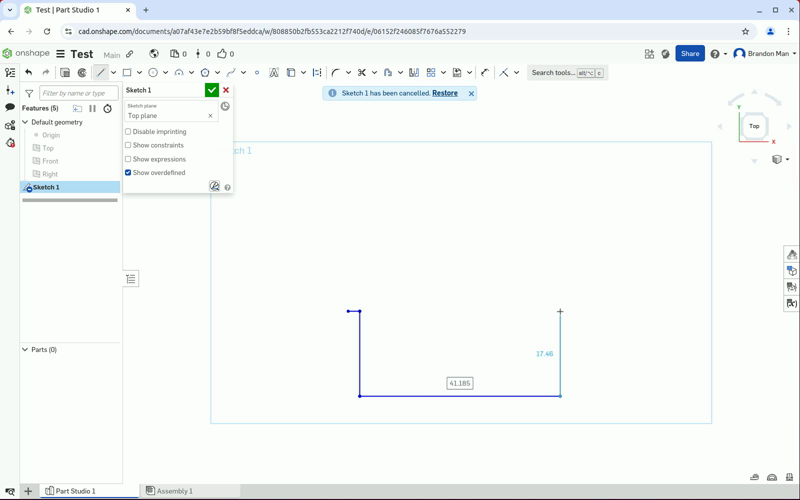
key_down(shift)
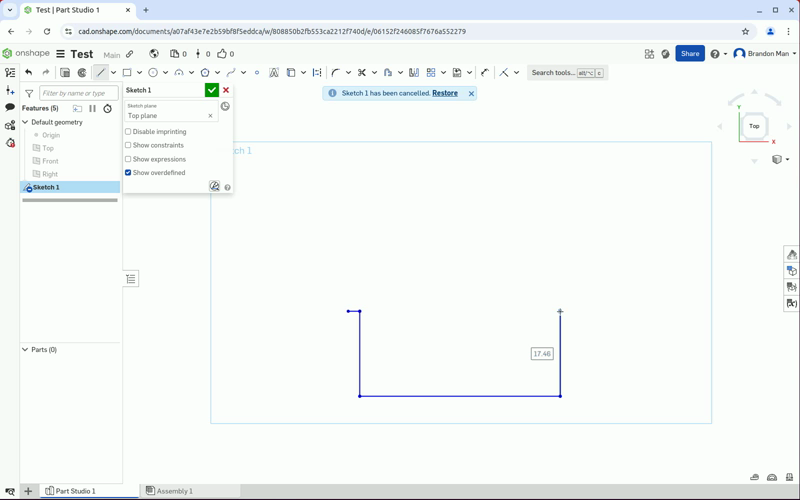
mouse_move(589, 311)
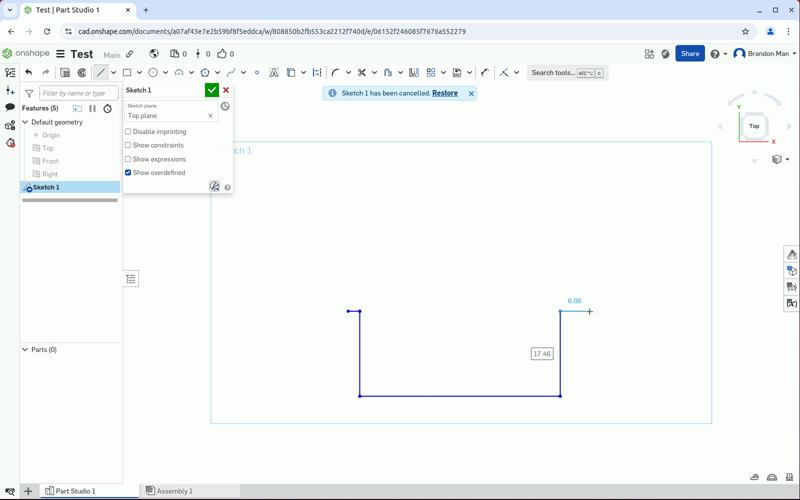
mouse_move(572, 311)
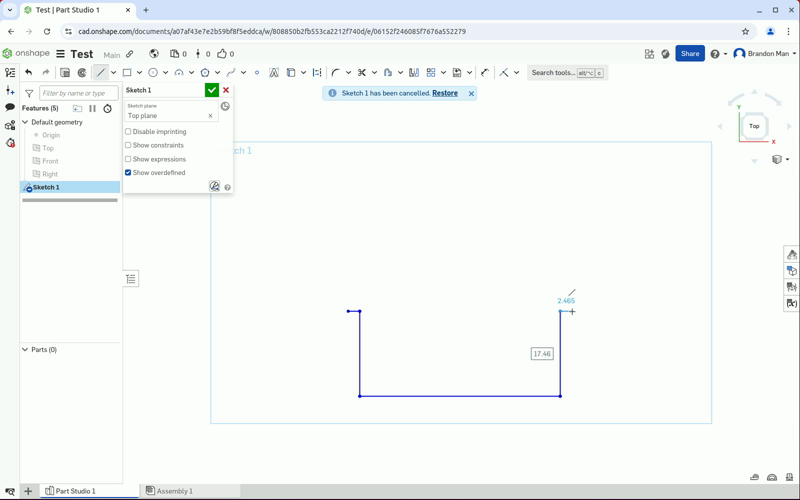
click(572, 311)
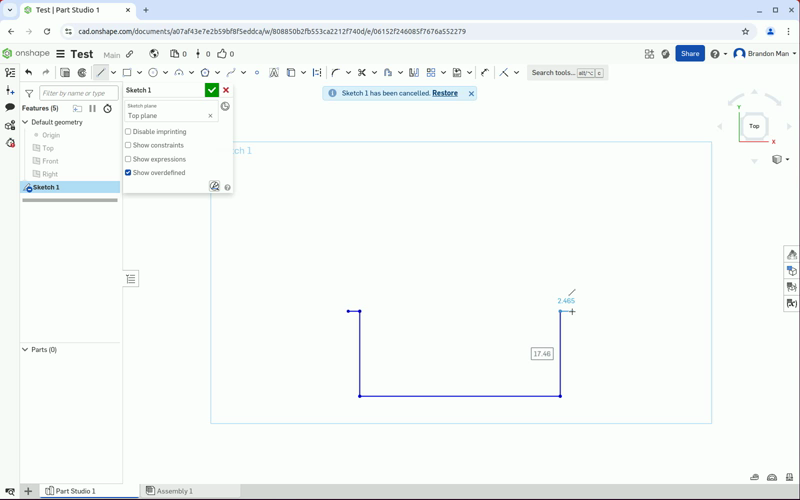
key_up(shift)
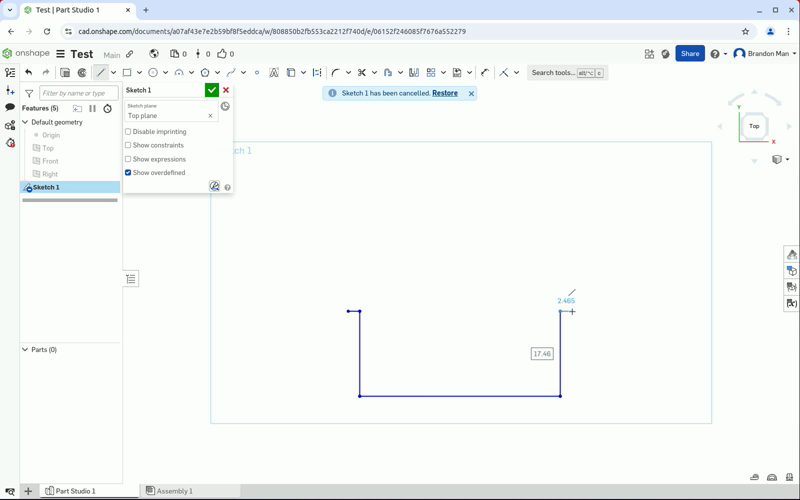
key_down(shift)
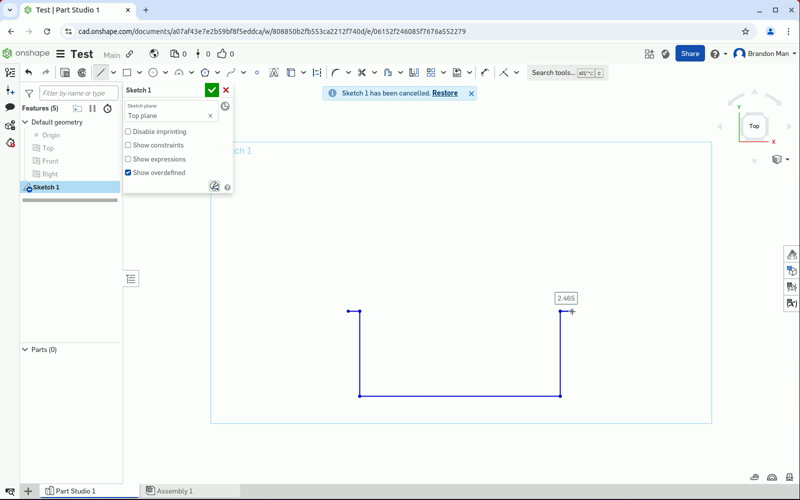
mouse_move(572, 172)
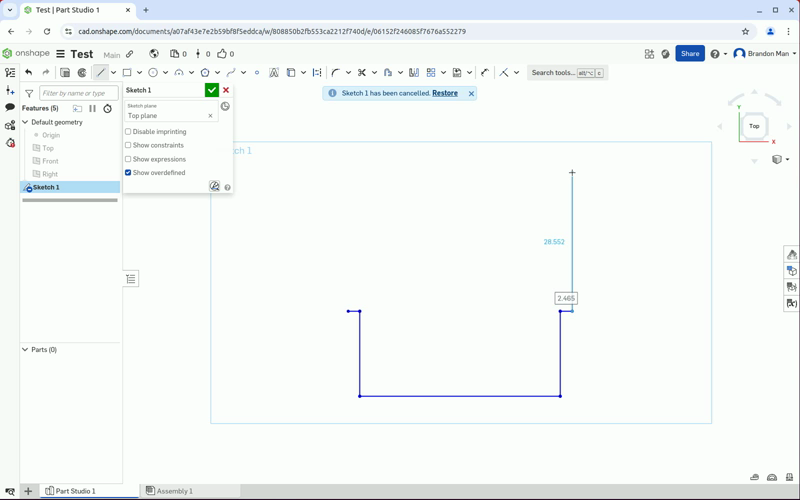
click(572, 172)
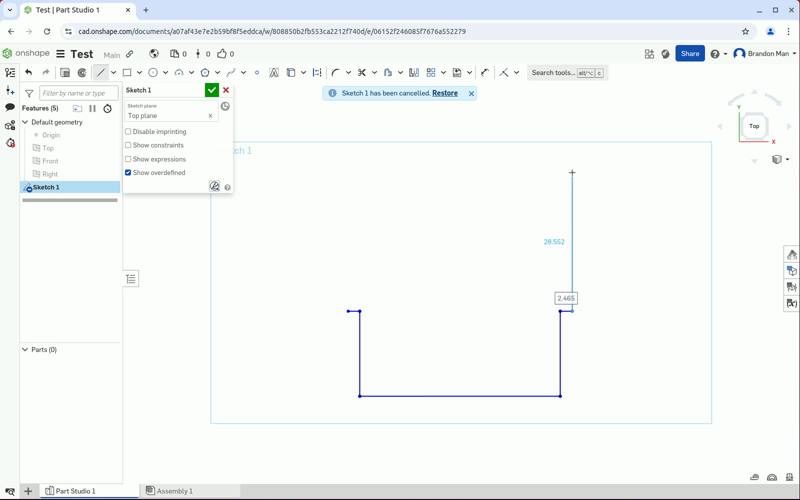
key_up(shift)
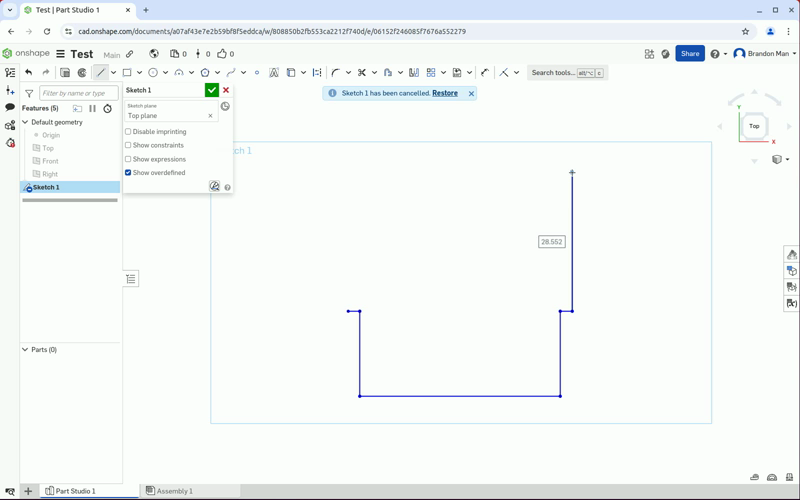
key_down(shift)
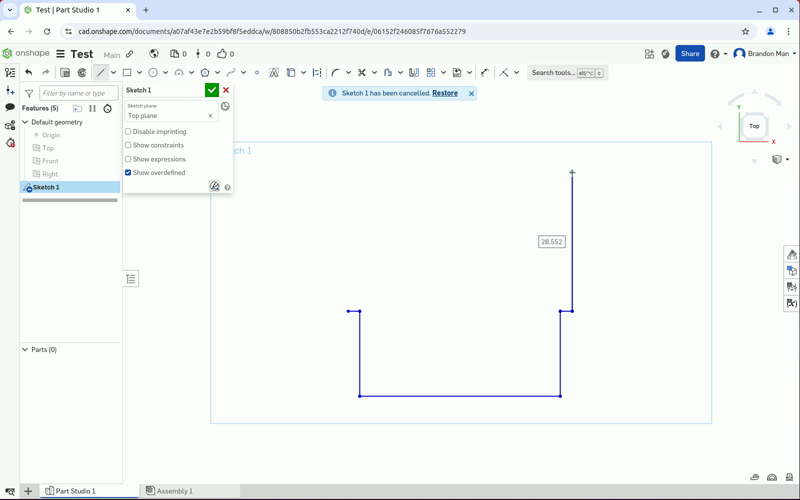
mouse_move(348, 172)
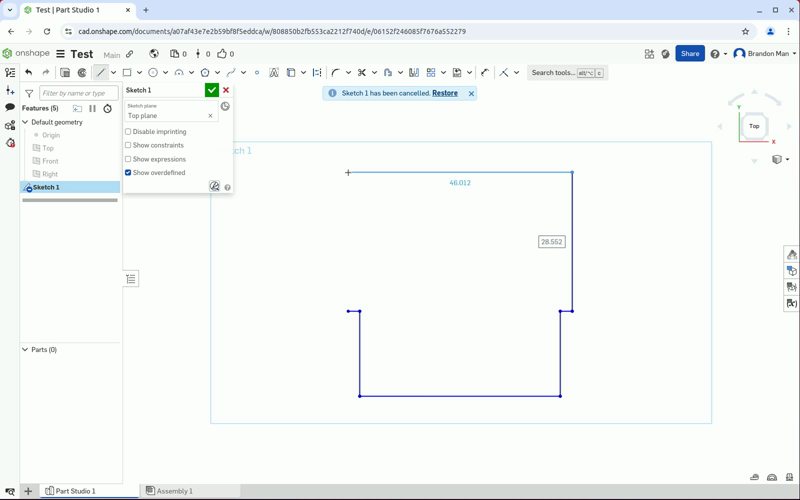
click(348, 172)
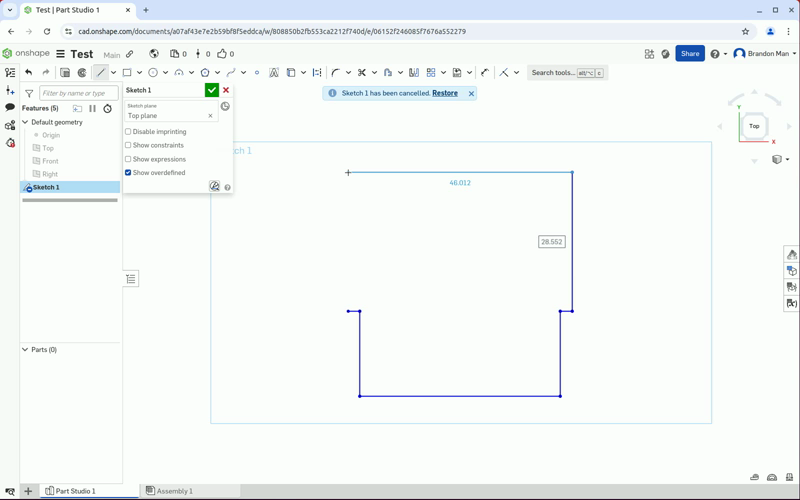
key_up(shift)
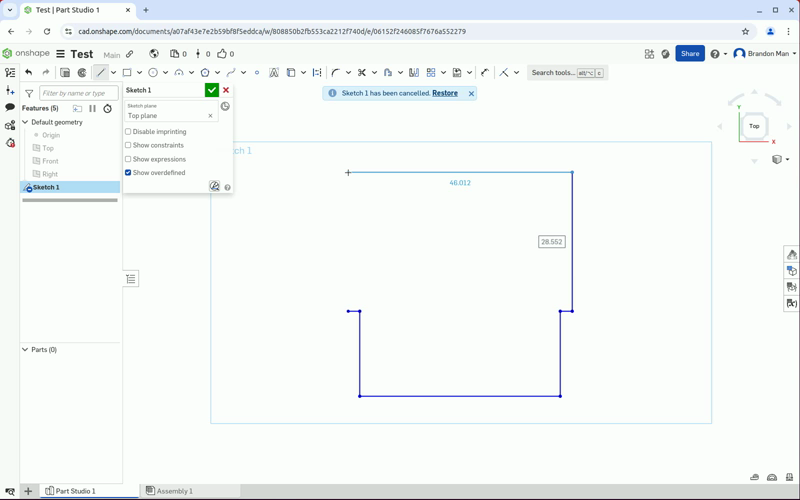
key_down(shift)
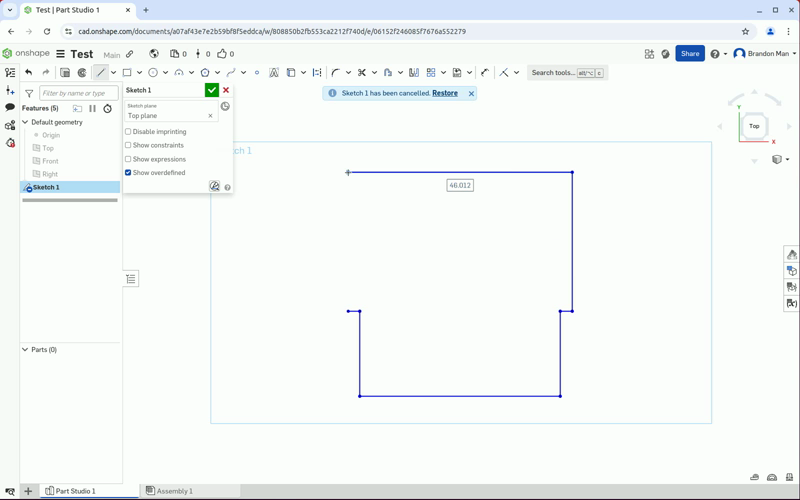
mouse_move(348, 311)
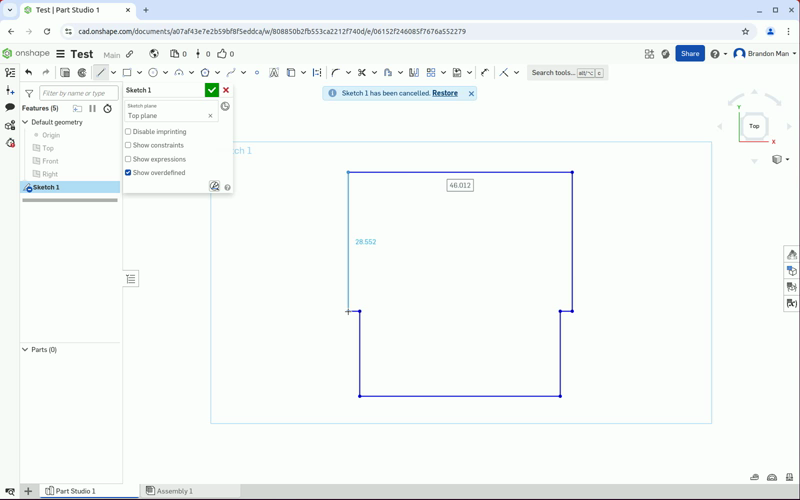
key_up(shift)
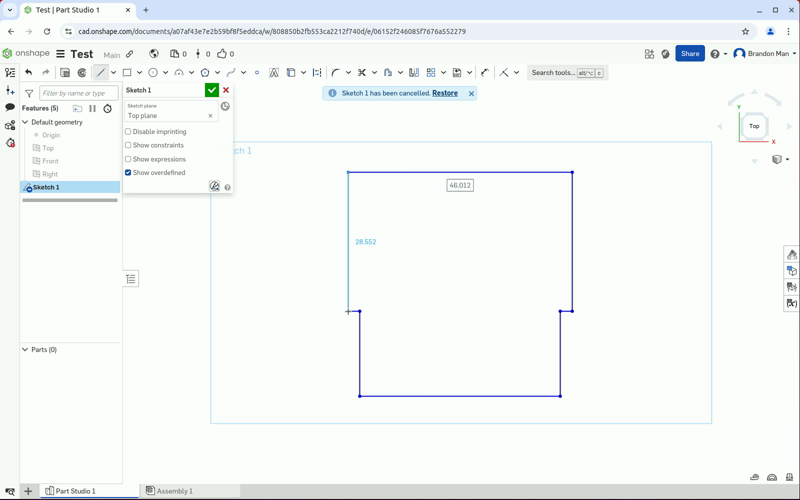
click(348, 311)
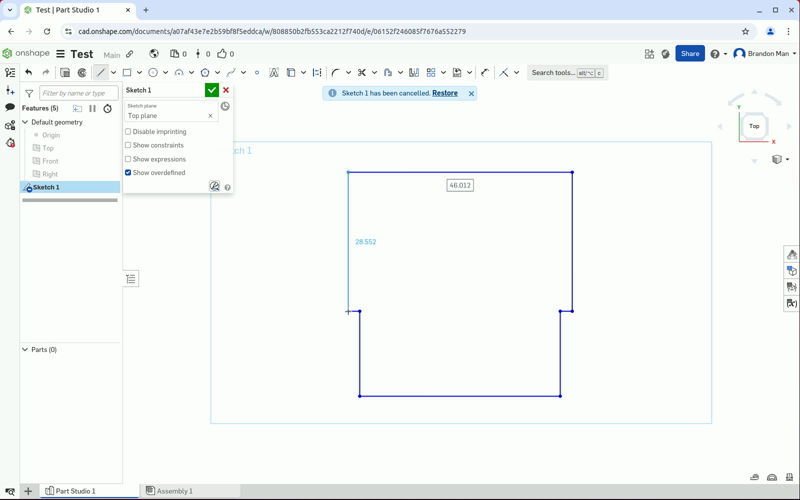
key(esc)
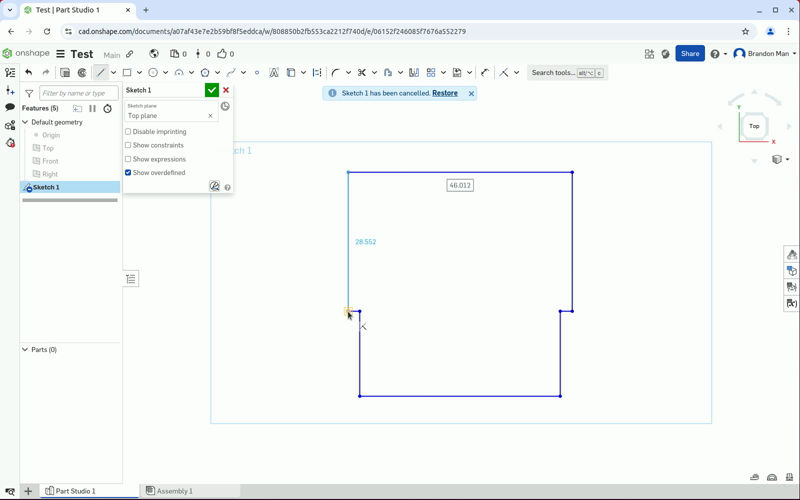
mouse_move(525, 351)
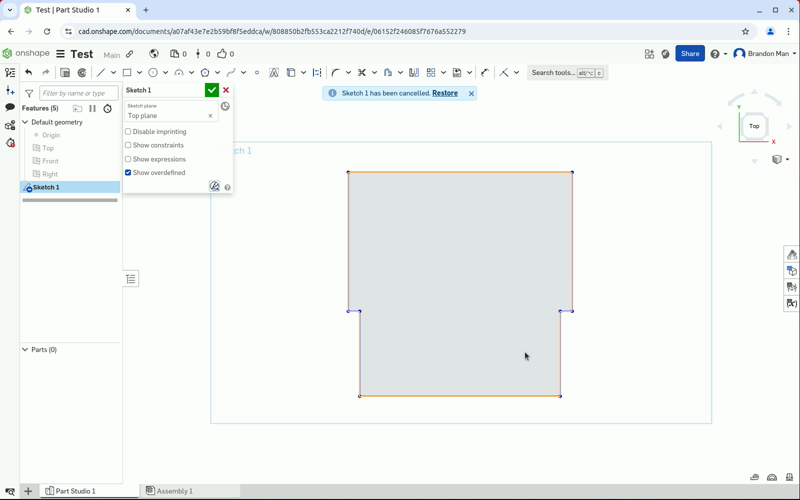
click(525, 351)
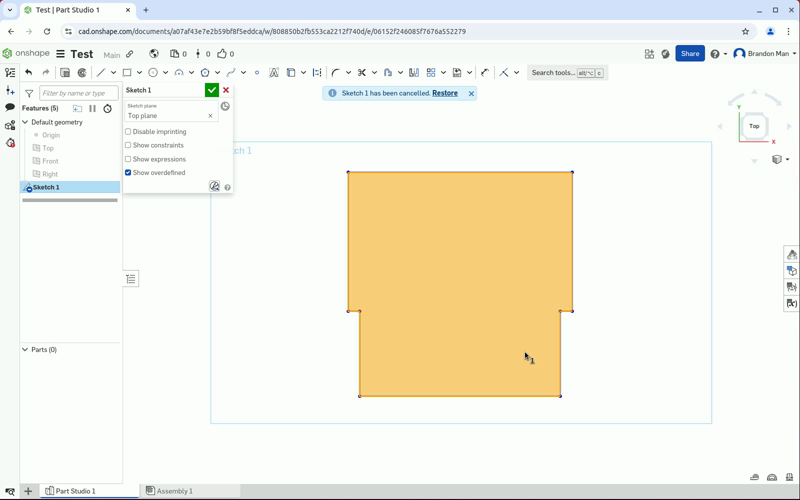
mouse_move(73, 352)
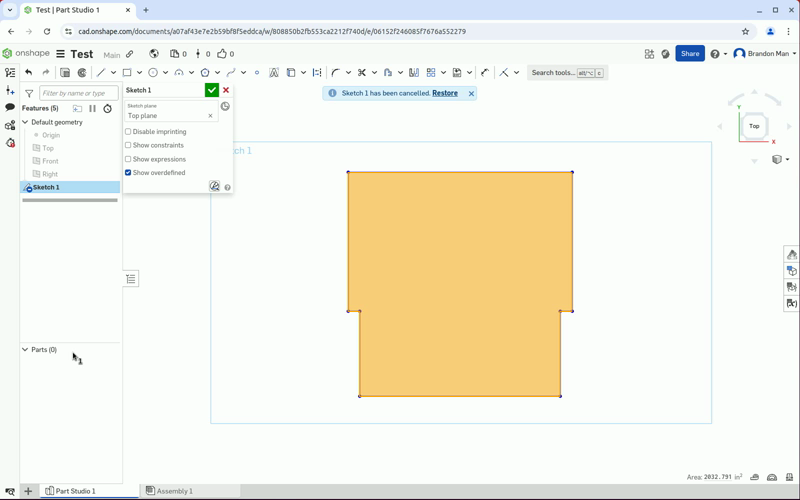
key(shift+y)
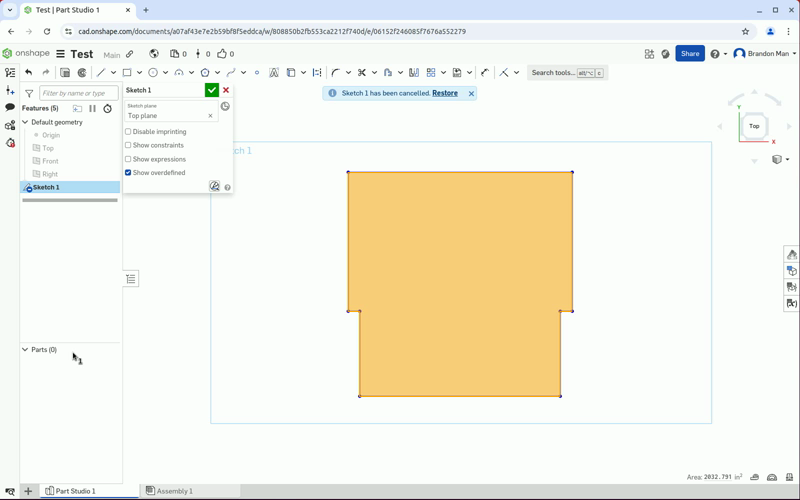
key(shift+e)
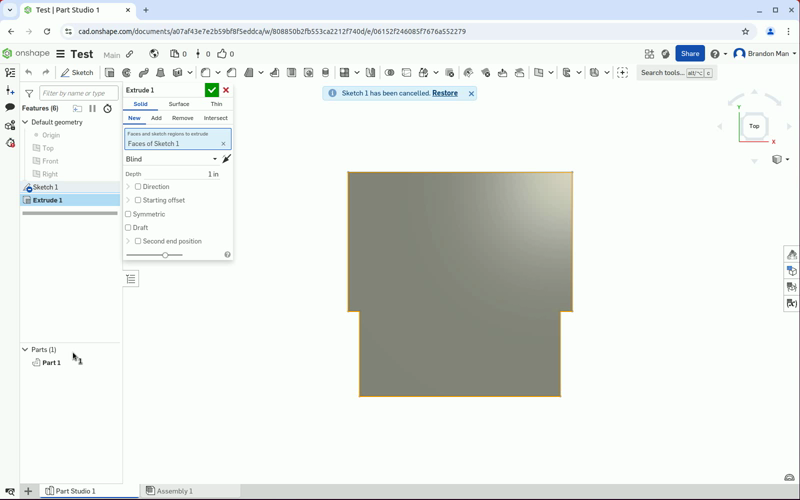
mouse_move(143, 106)
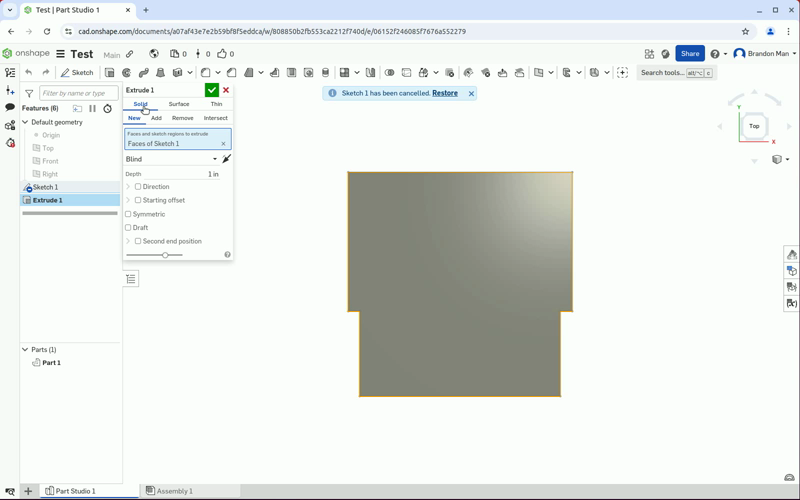
click(143, 106)
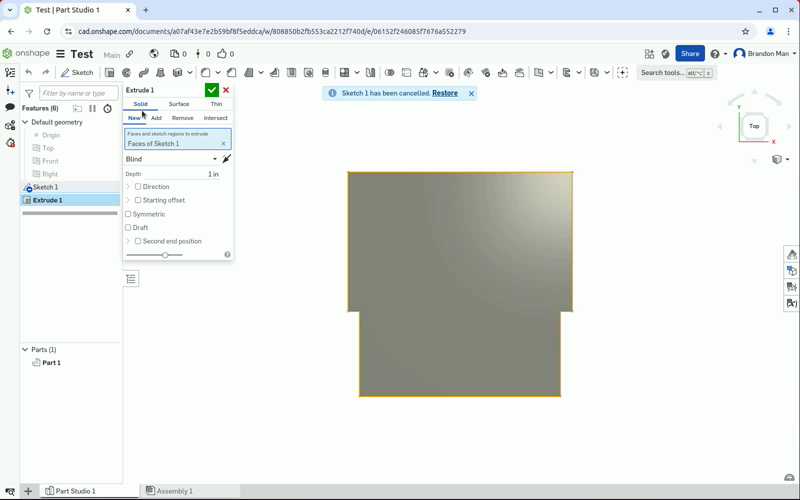
mouse_move(137, 120)
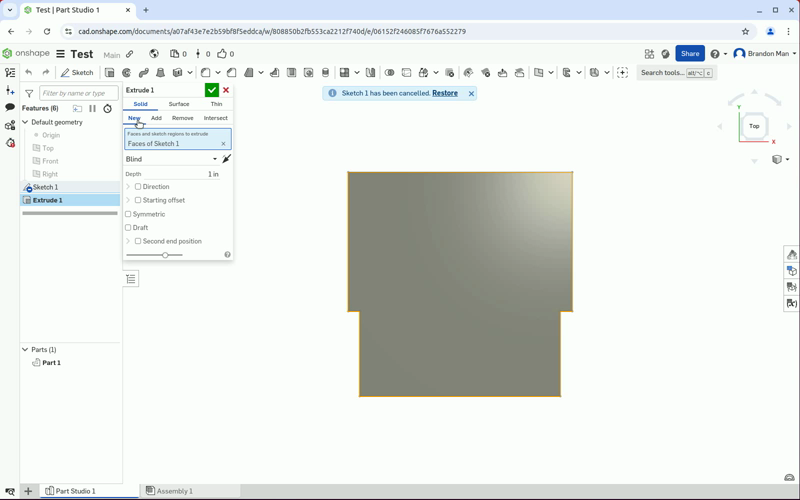
click(137, 120)
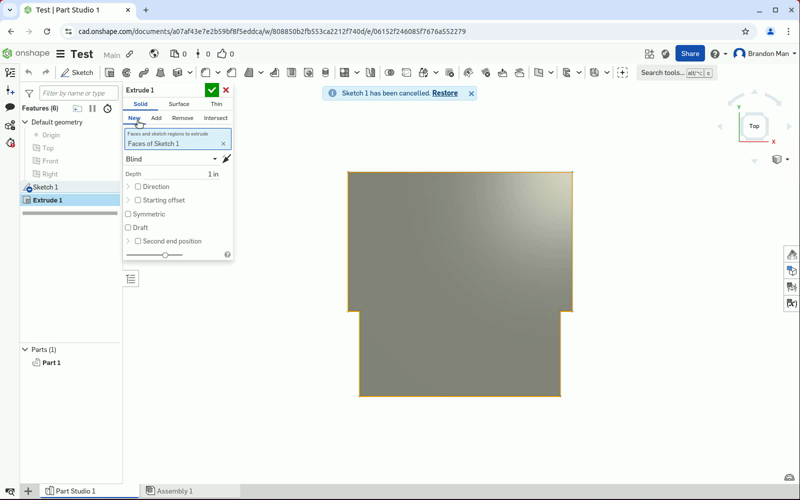
key(tab, 4)
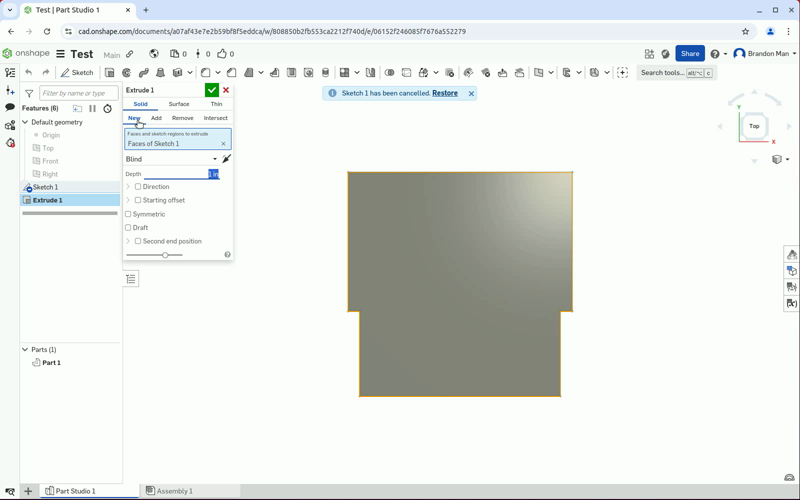
text(3.611)
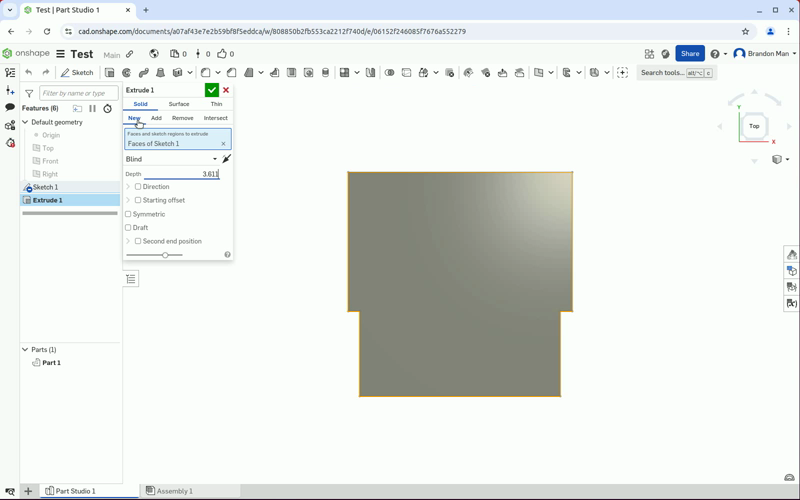
key(enter)
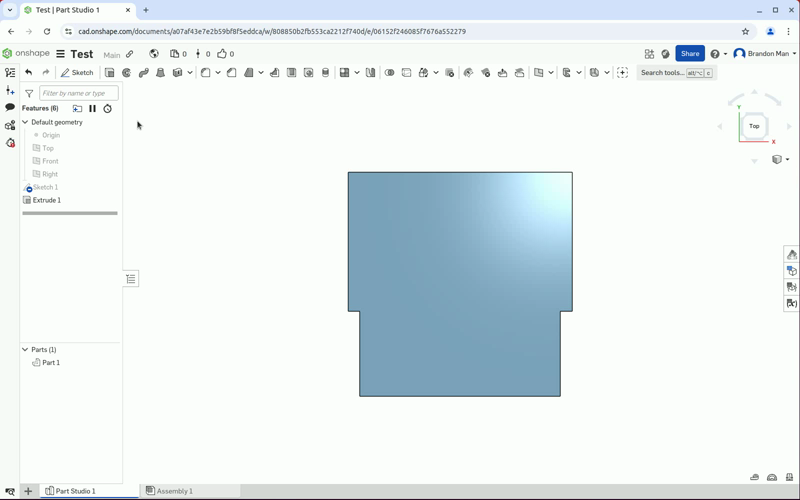
key(shift+h)
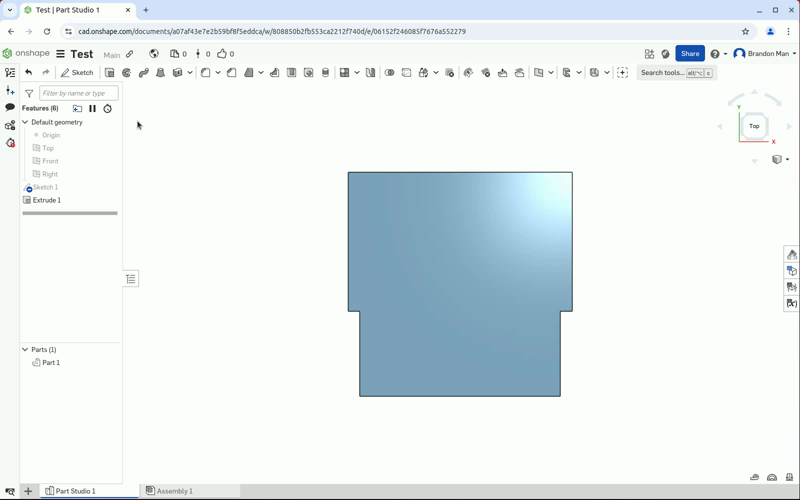
key(shift+h)
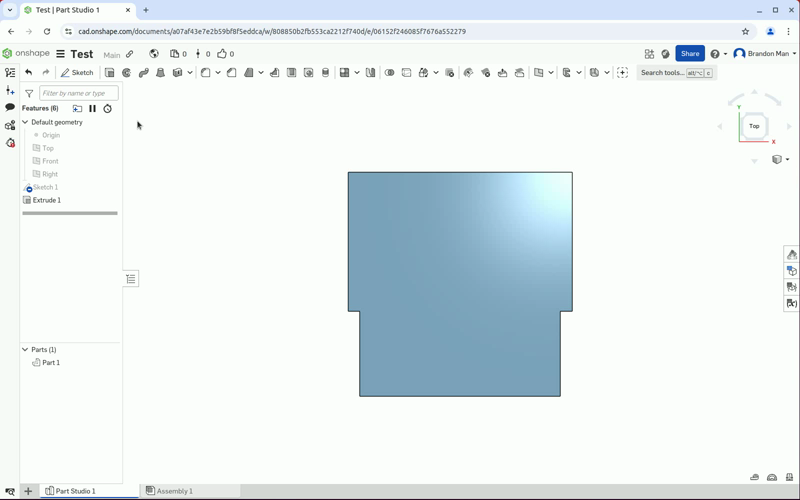
mouse_move(73, 189)
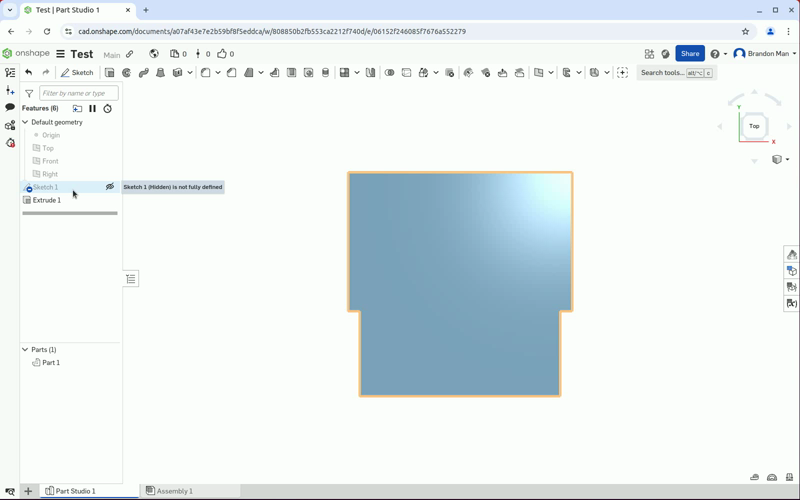
click(73, 189)
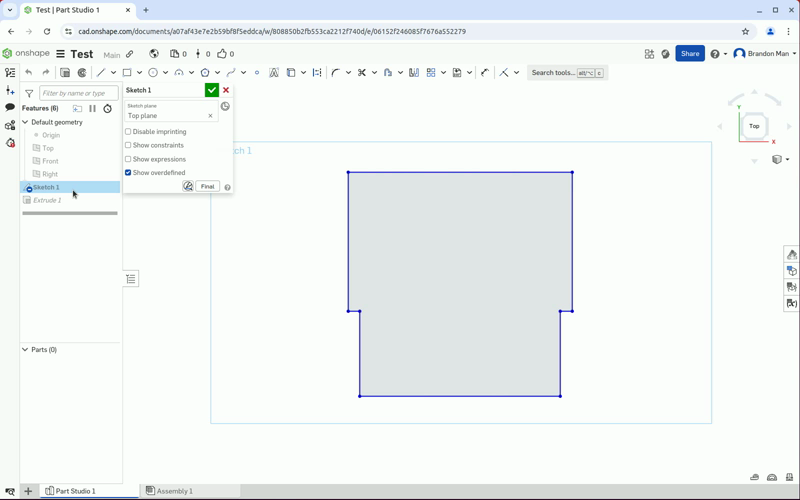
mouse_move(229, 92)
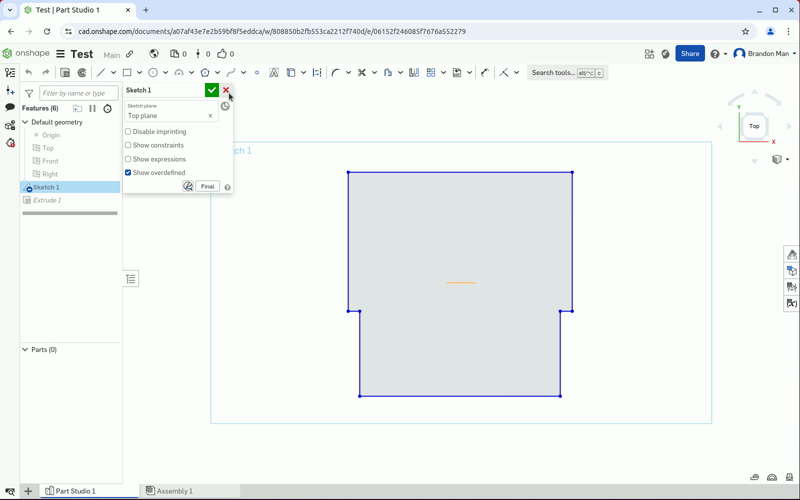
click(229, 92)
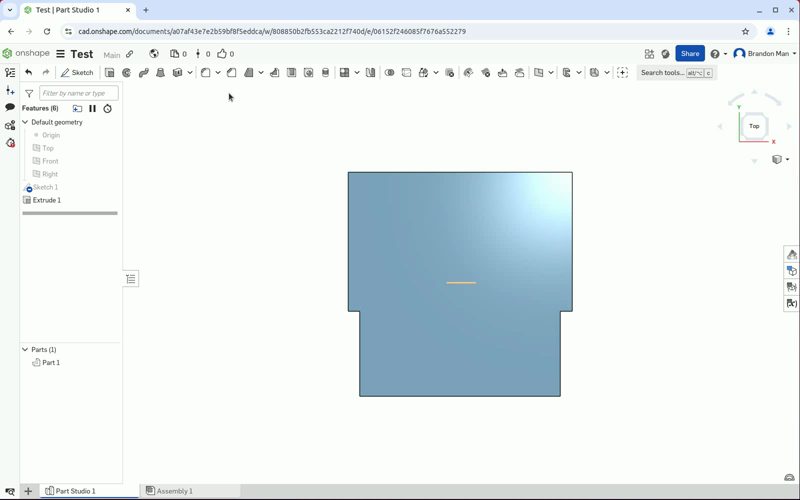
mouse_move(541, 75)
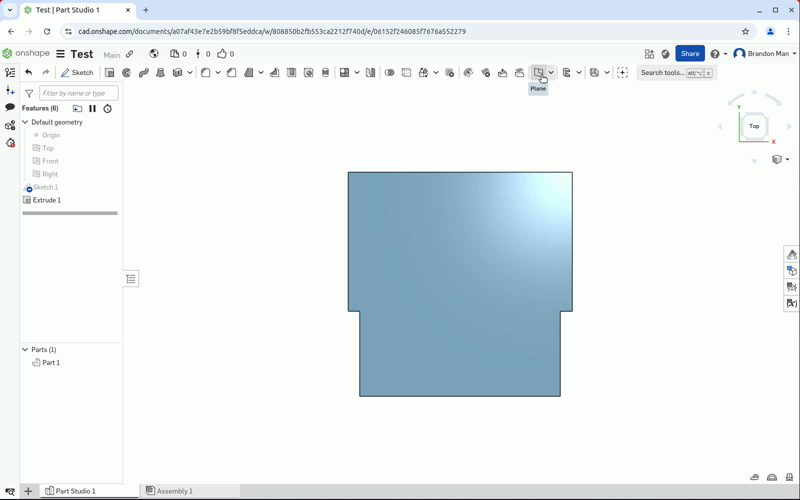
click(541, 75)
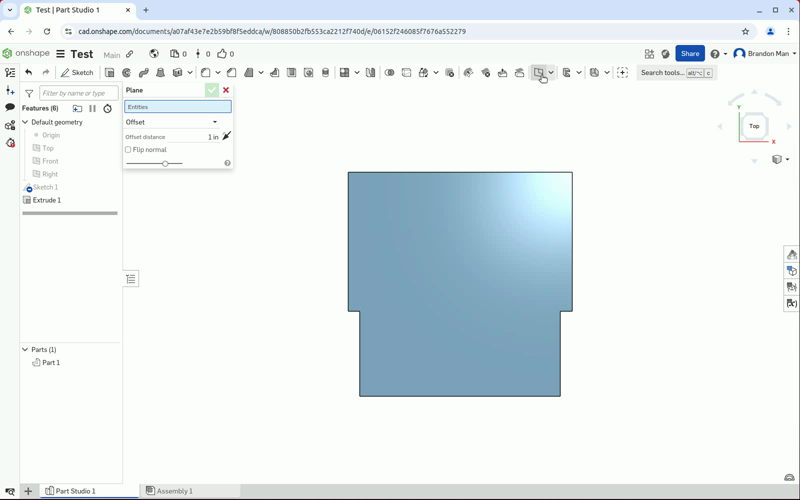
mouse_move(73, 150)
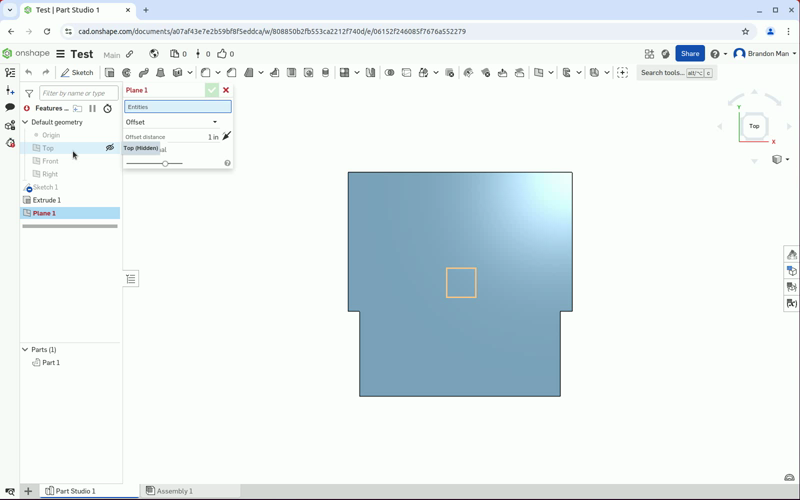
click(73, 150)
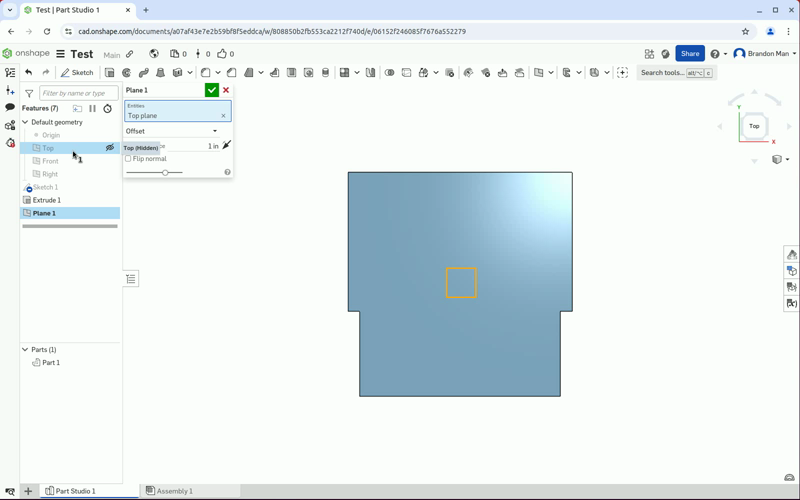
key(tab, 2)
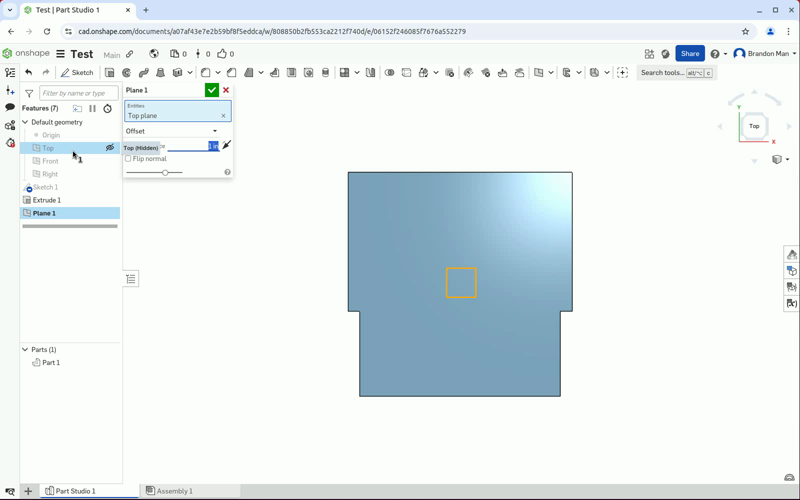
text(3.605)
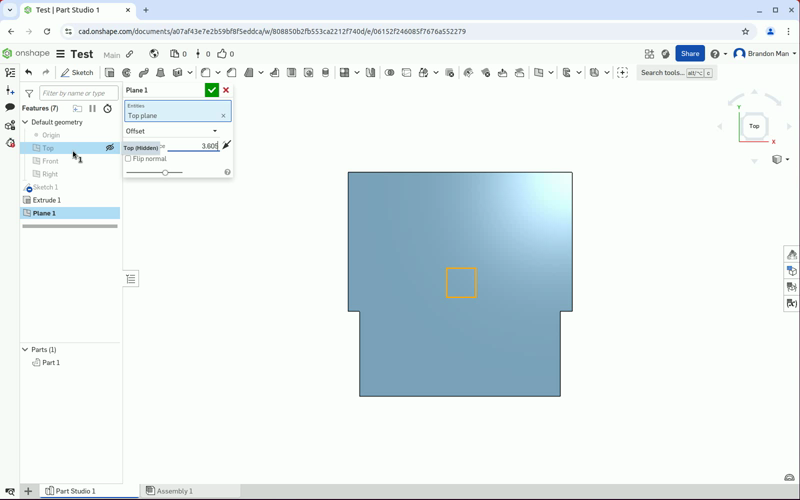
key(enter, 2)
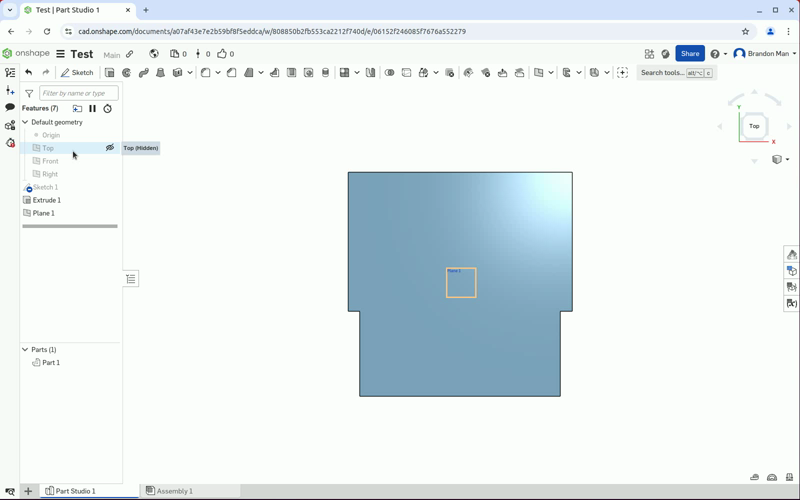
key(shift+s)
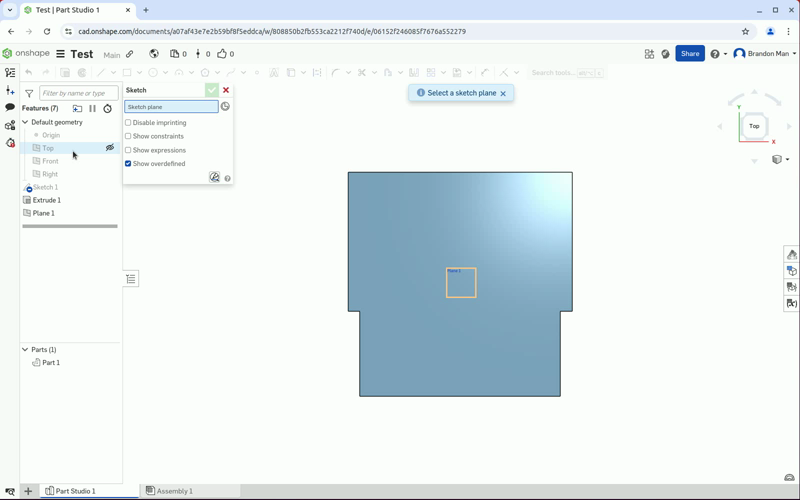
mouse_move(73, 215)
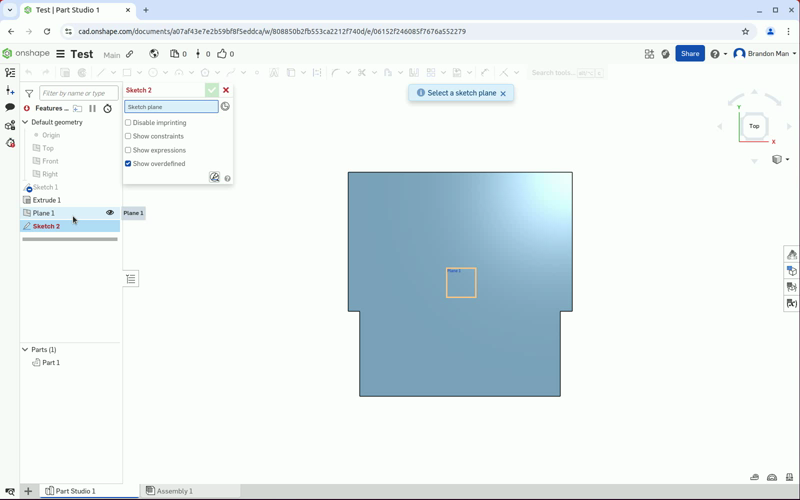
click(73, 215)
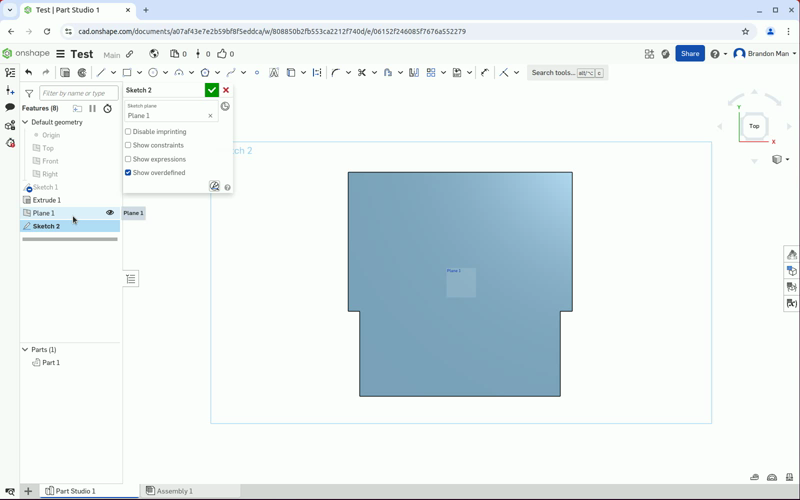
mouse_move(73, 352)
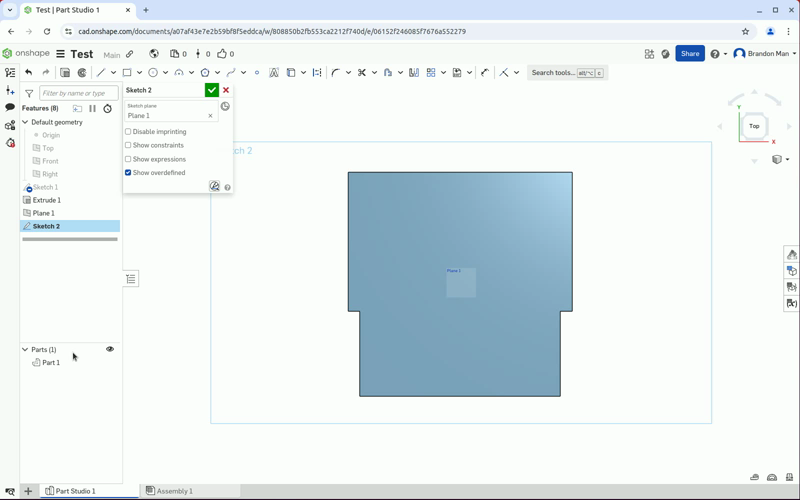
key(y)
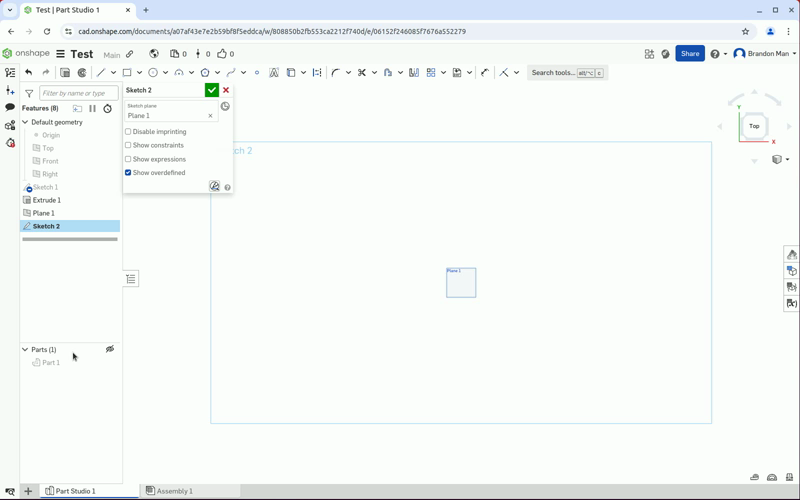
key(c)
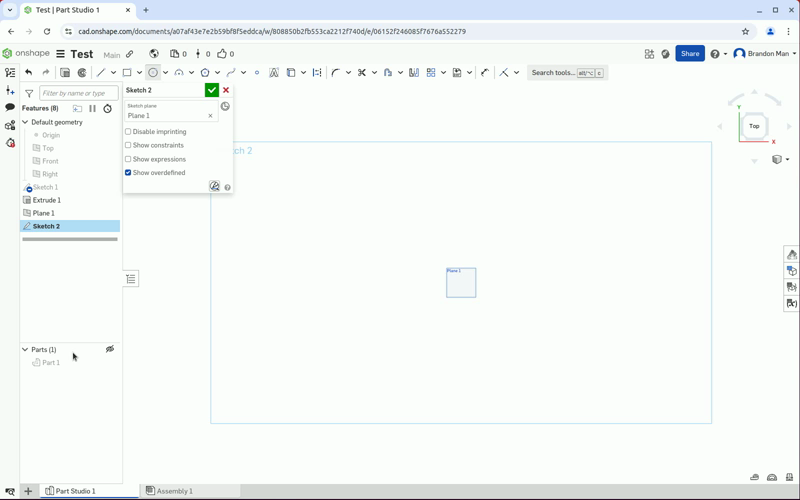
key_down(shift)
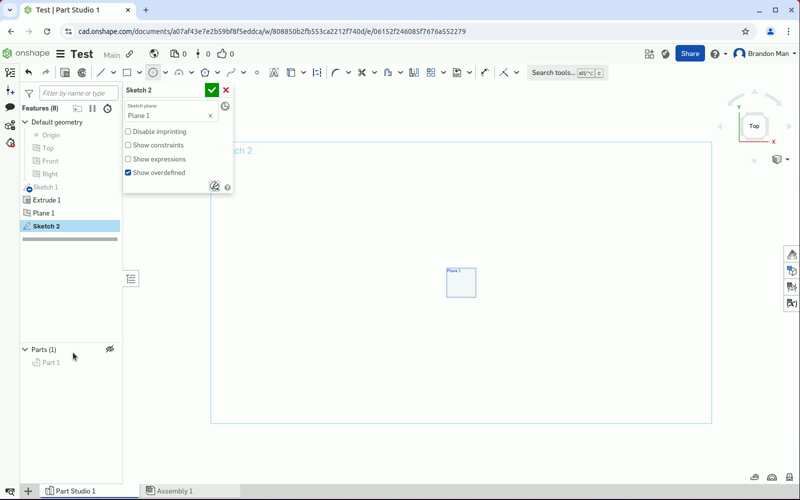
mouse_move(561, 182)
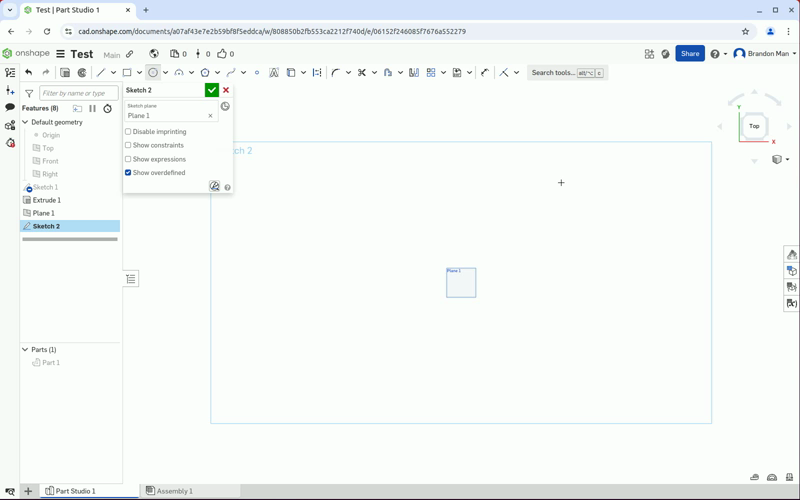
click(561, 182)
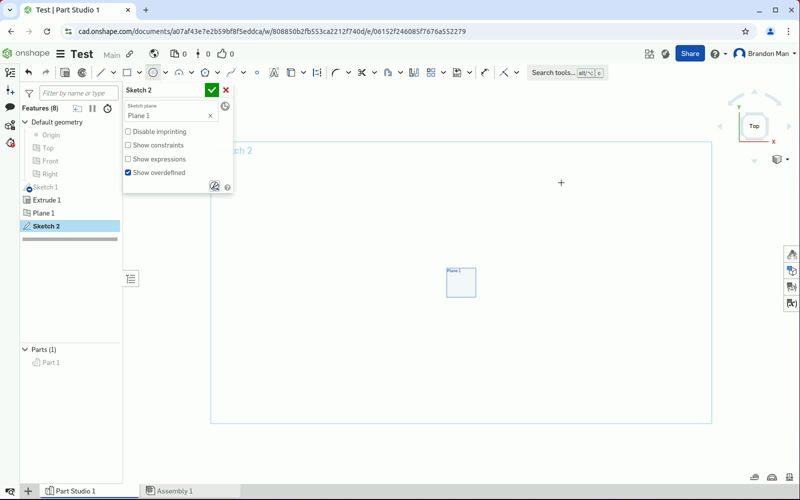
key_up(shift)
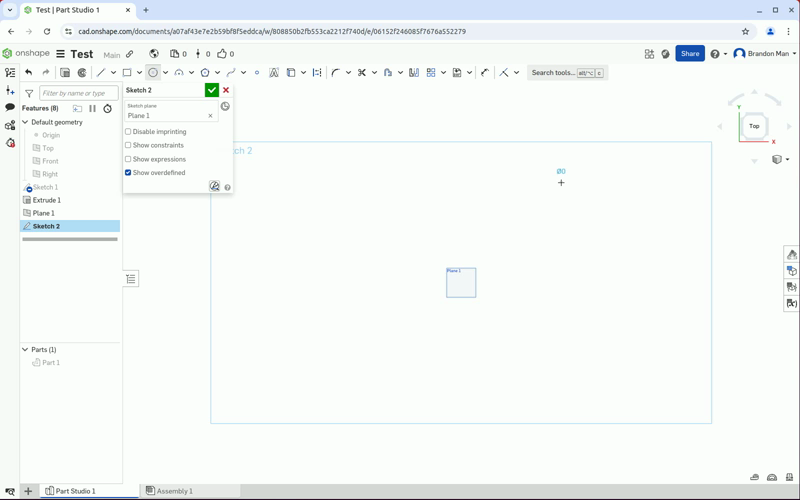
mouse_move(570, 182)
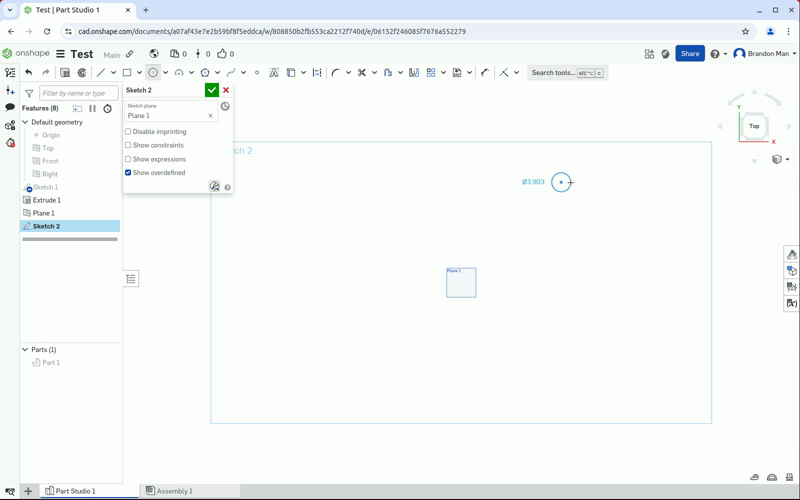
click(570, 182)
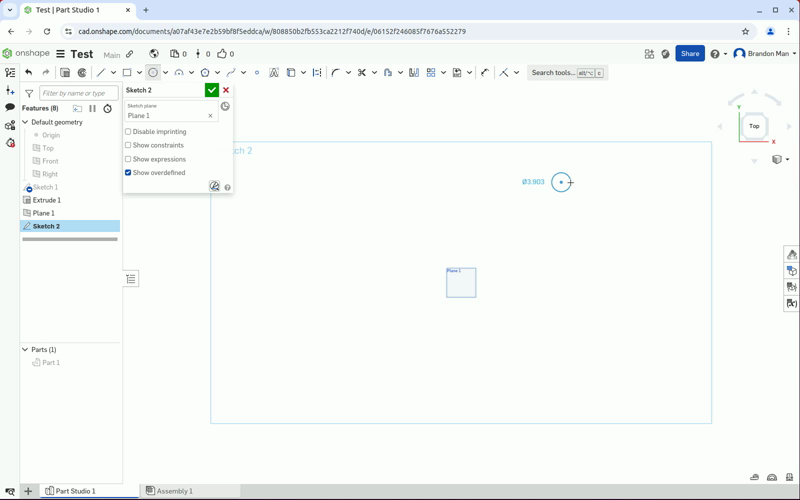
key(esc)
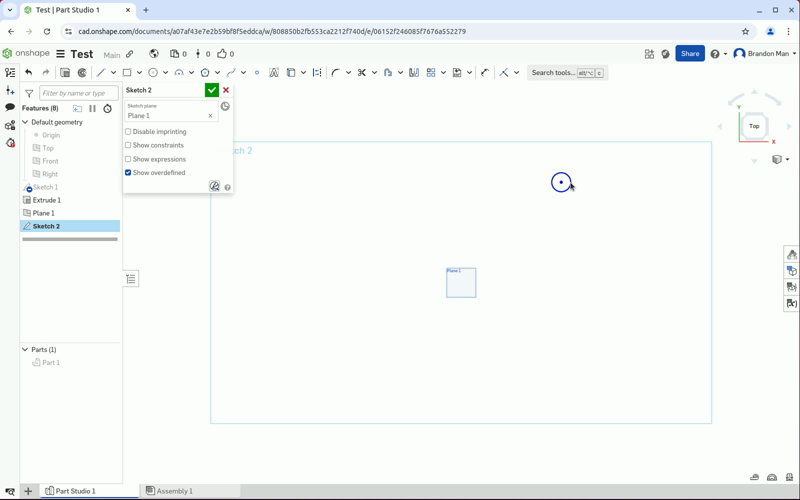
mouse_move(565, 187)
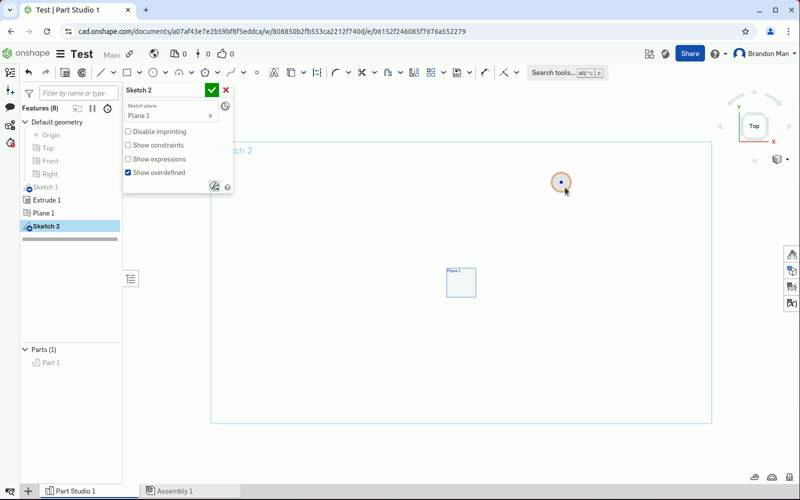
scroll(6)
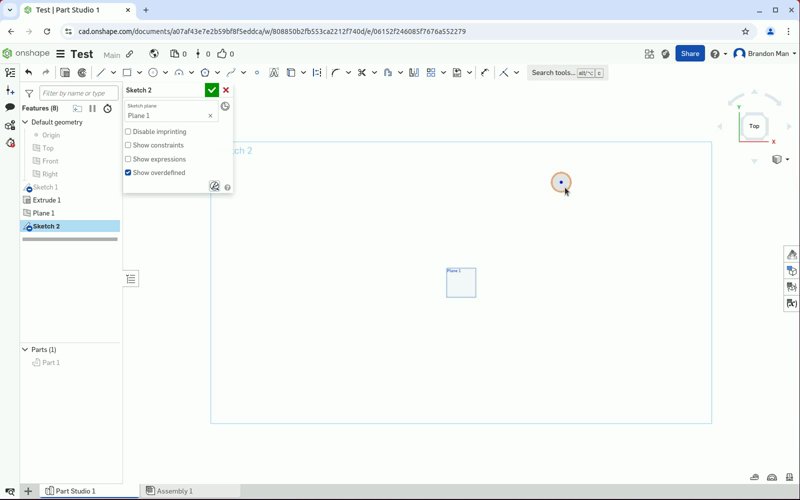
scroll(6)
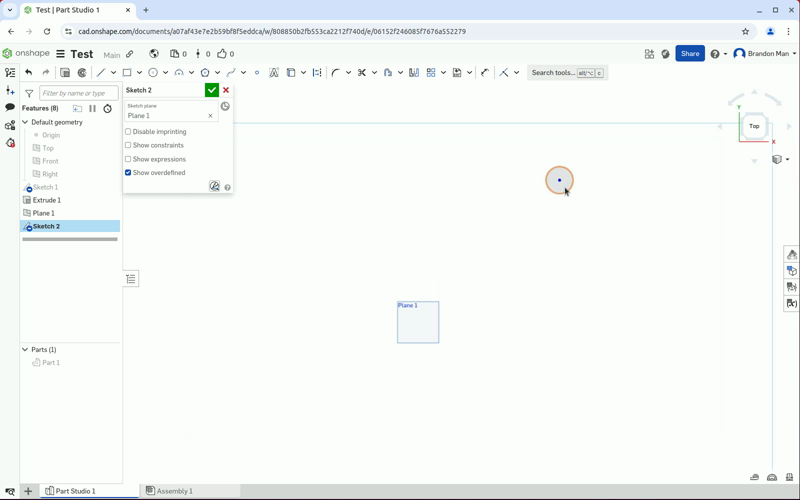
scroll(6)
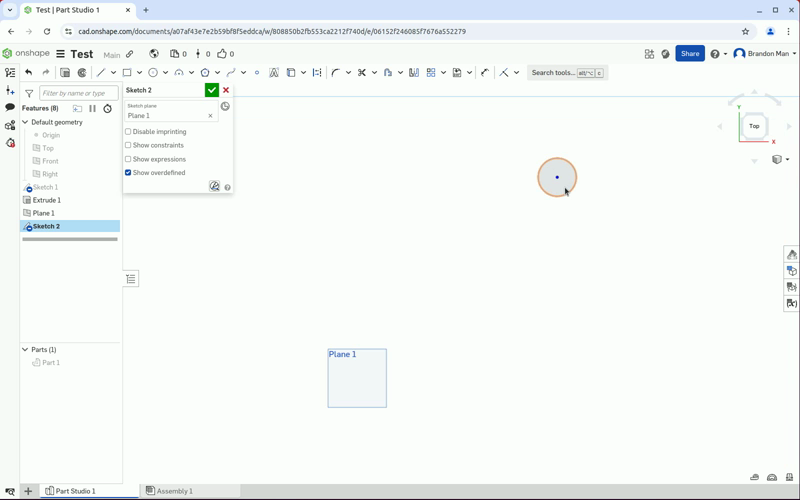
scroll(6)
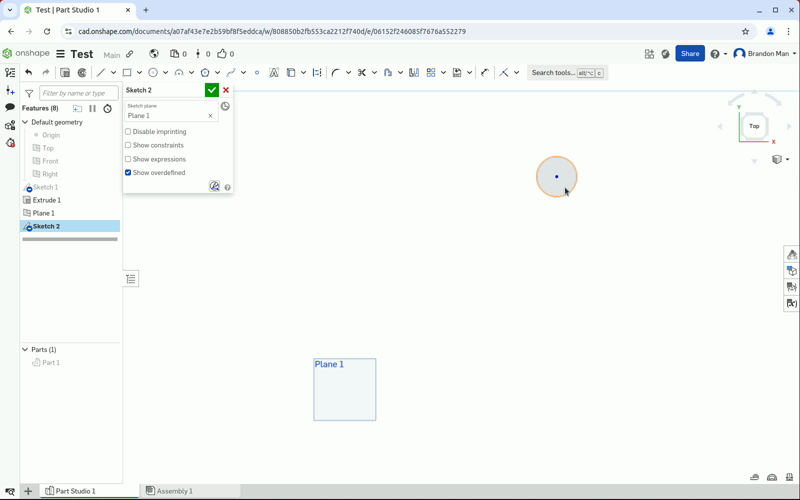
scroll(6)
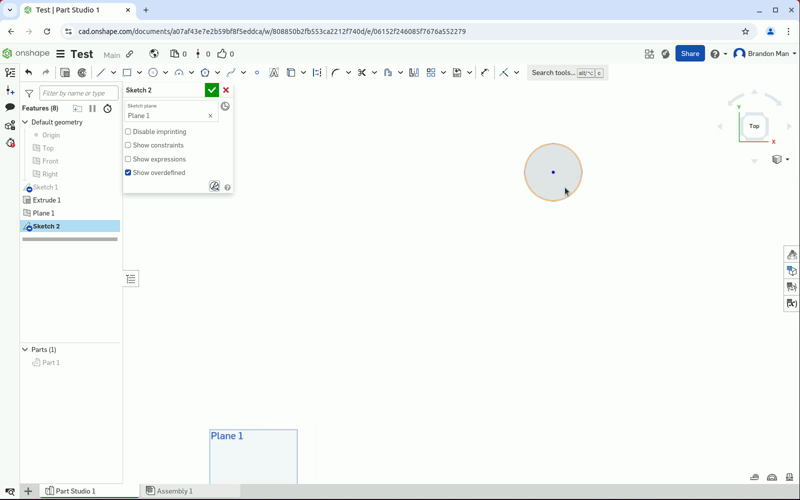
scroll(6)
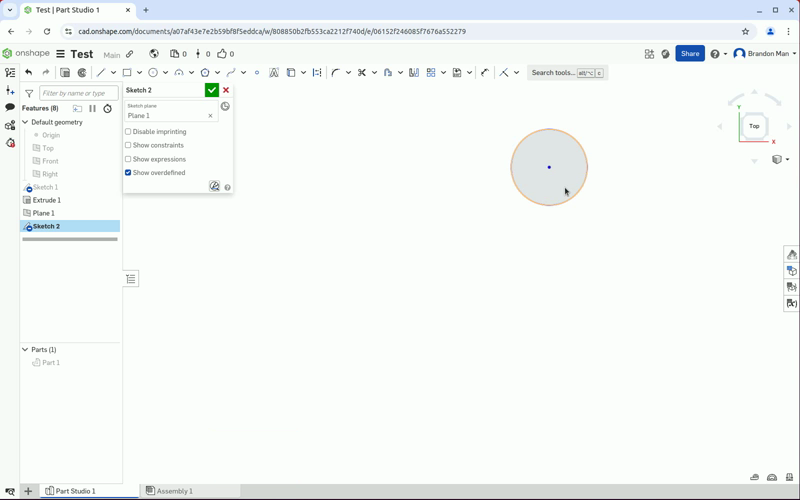
scroll(6)
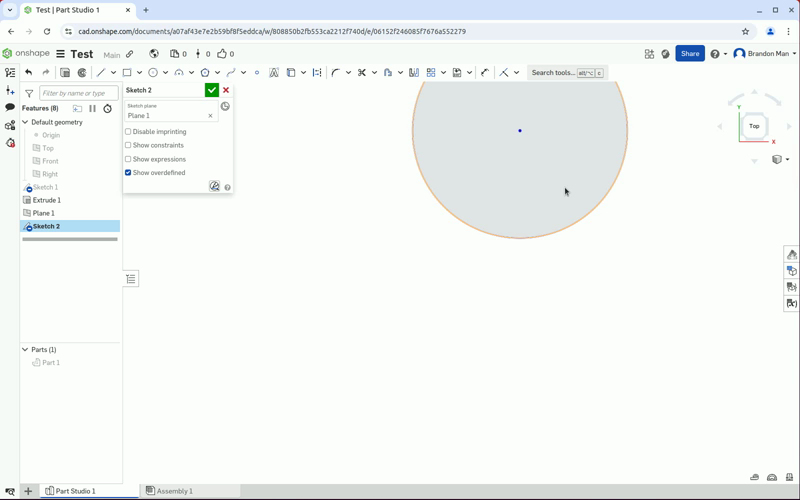
click(565, 187)
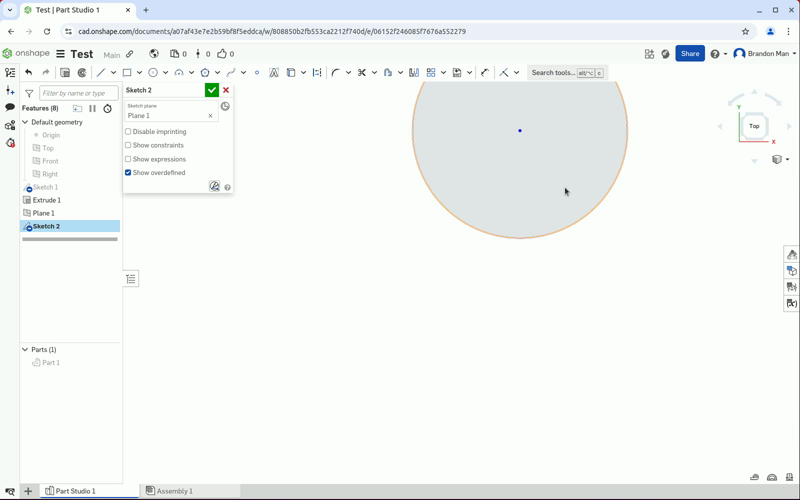
scroll(-6)
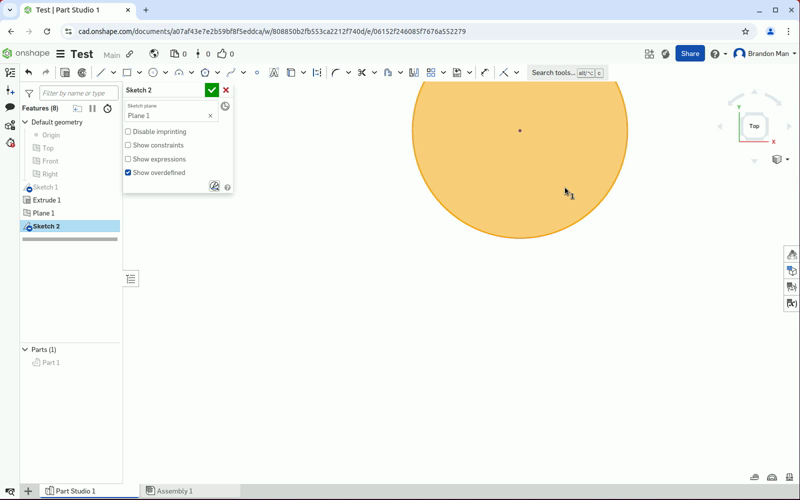
scroll(-6)
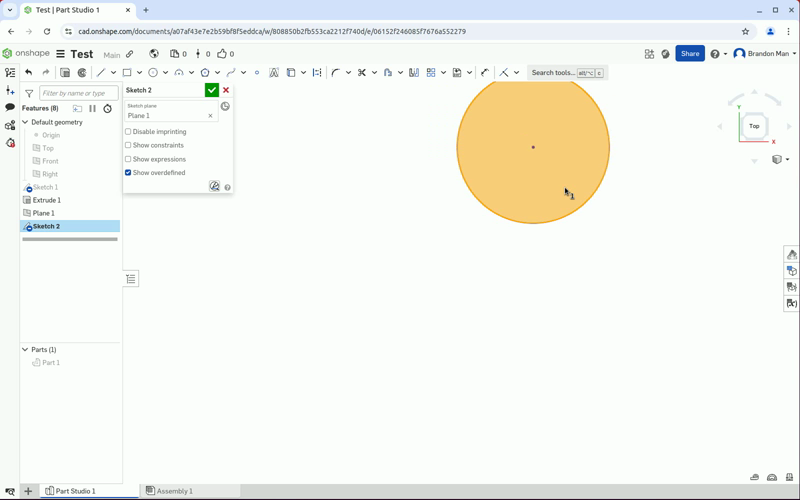
scroll(-6)
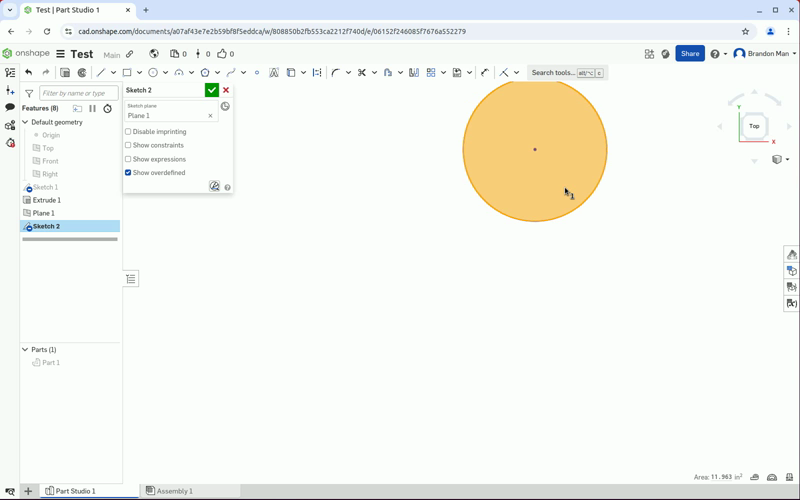
scroll(-6)
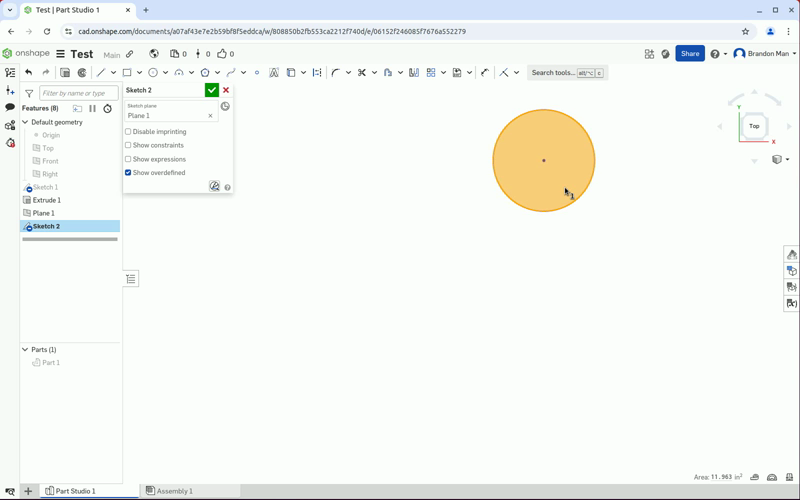
scroll(-6)
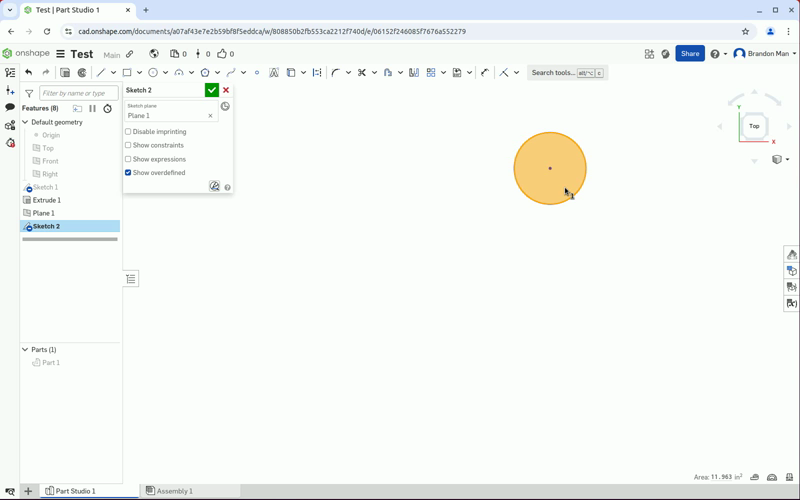
scroll(-6)
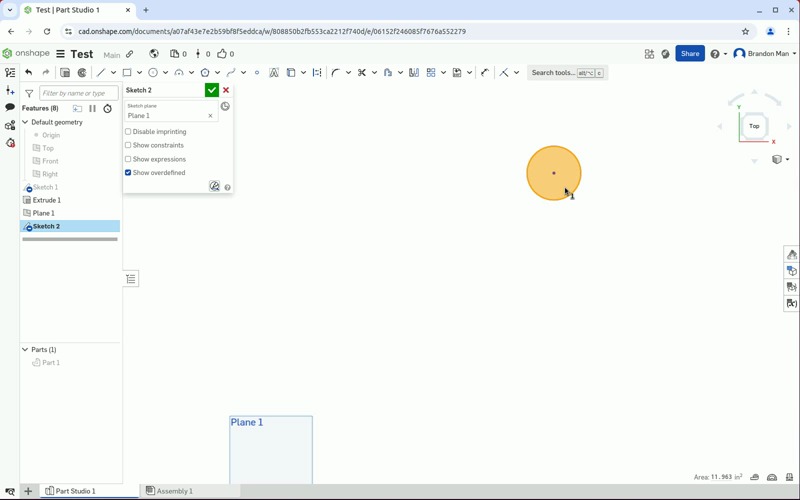
scroll(-6)
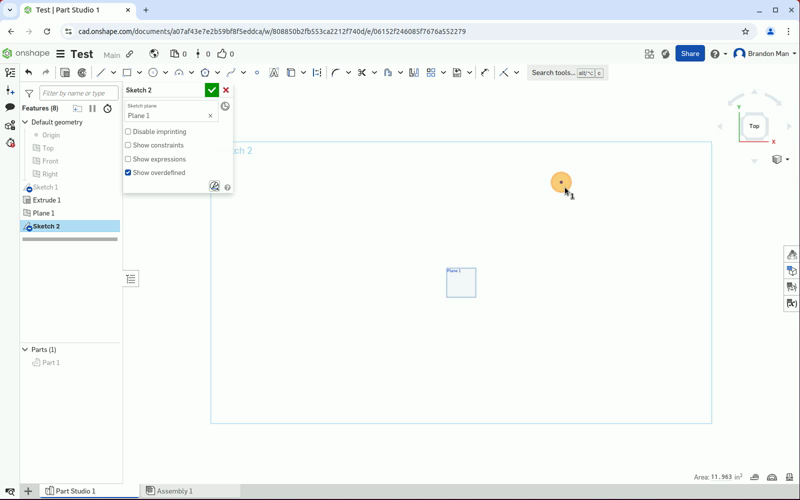
mouse_move(73, 352)
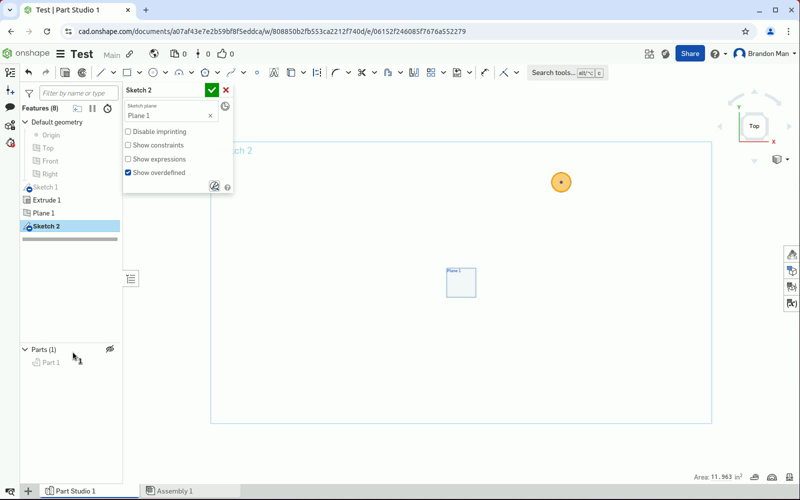
key(shift+y)
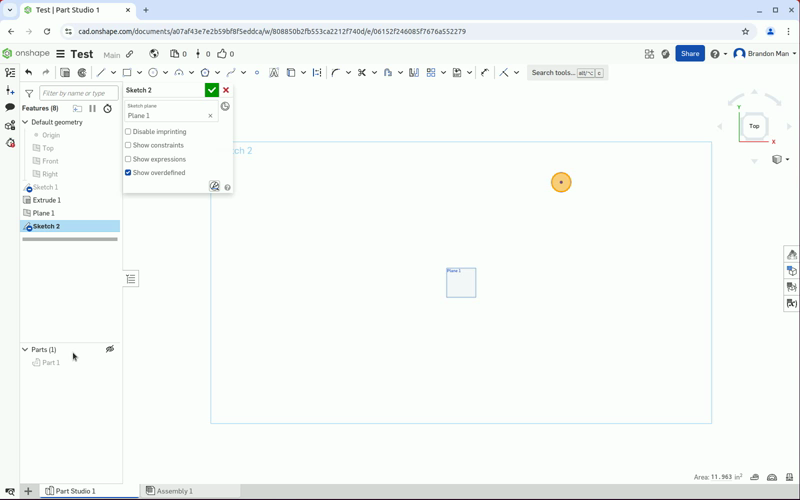
key(shift+e)
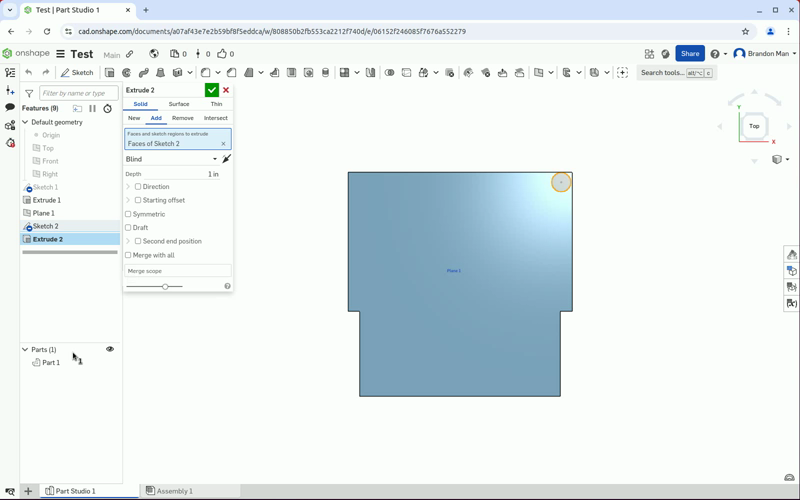
mouse_move(143, 106)
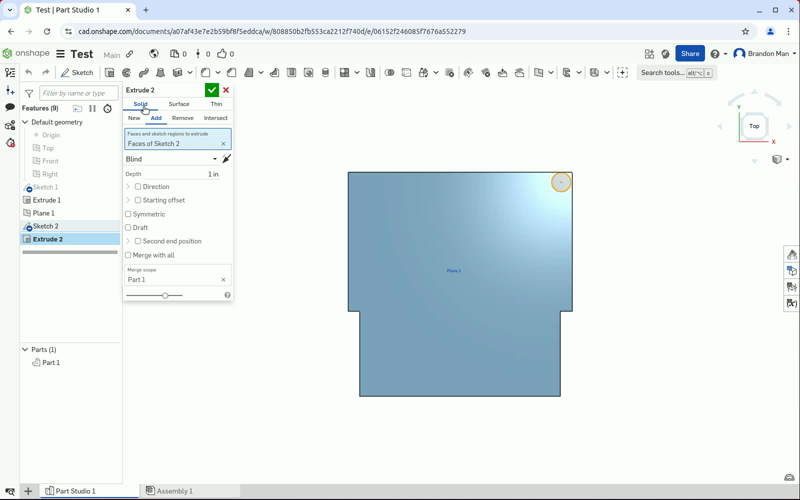
click(143, 106)
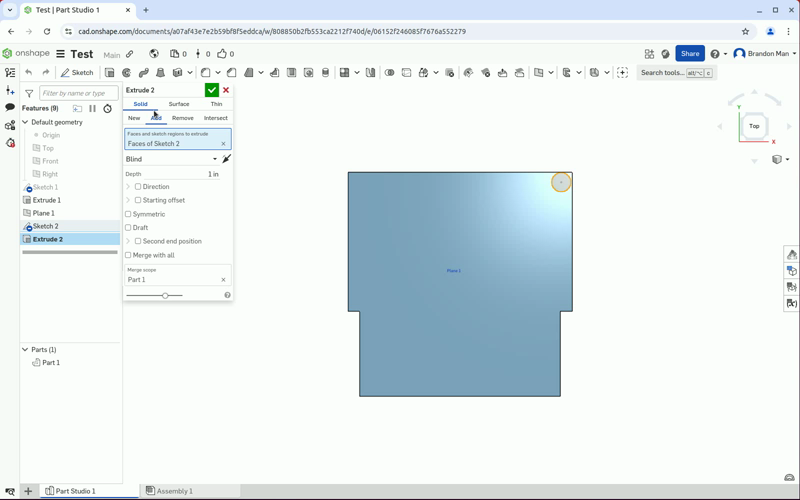
mouse_move(186, 120)
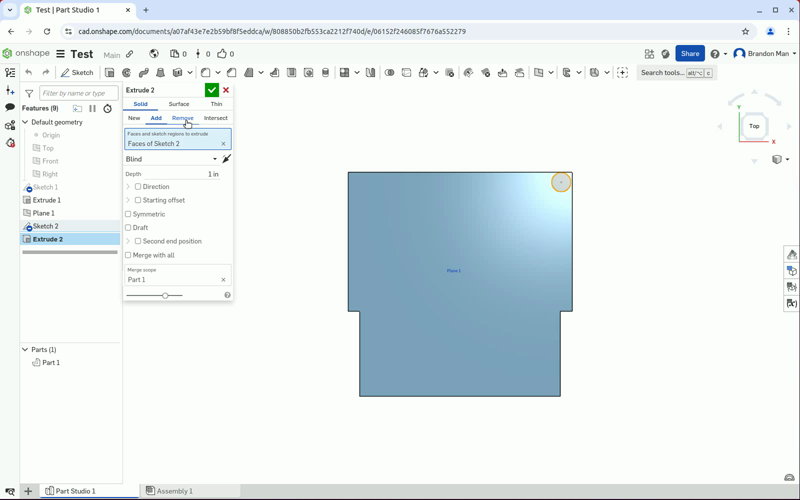
click(186, 120)
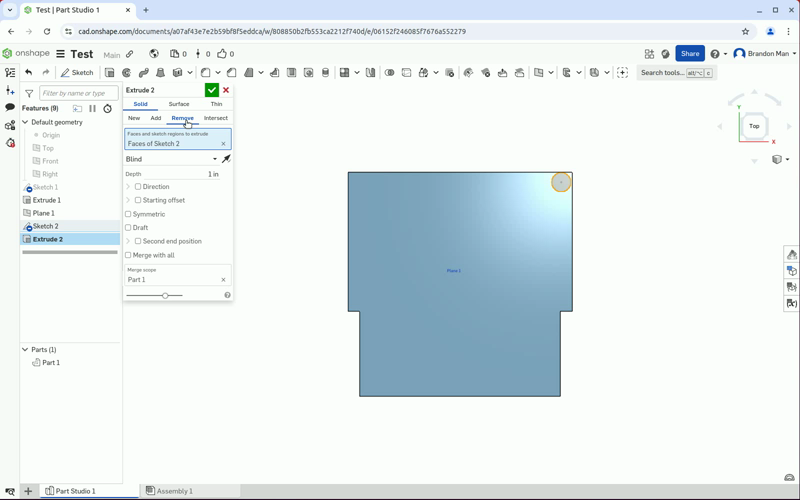
key(tab, 4)
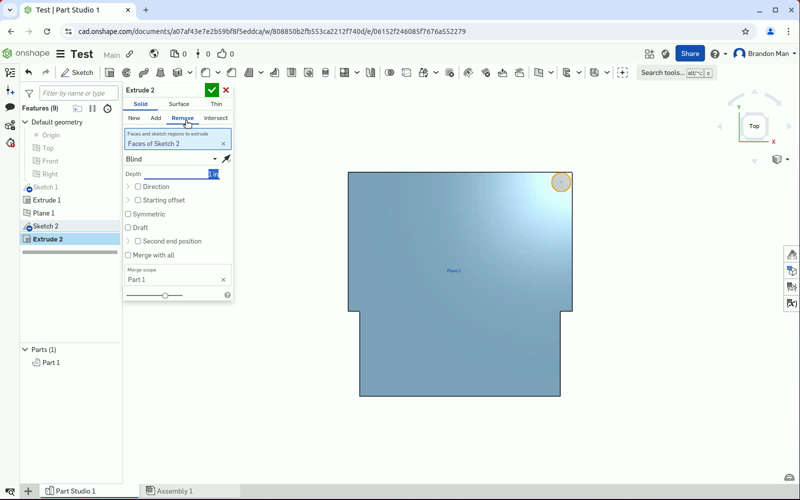
text(7.943)
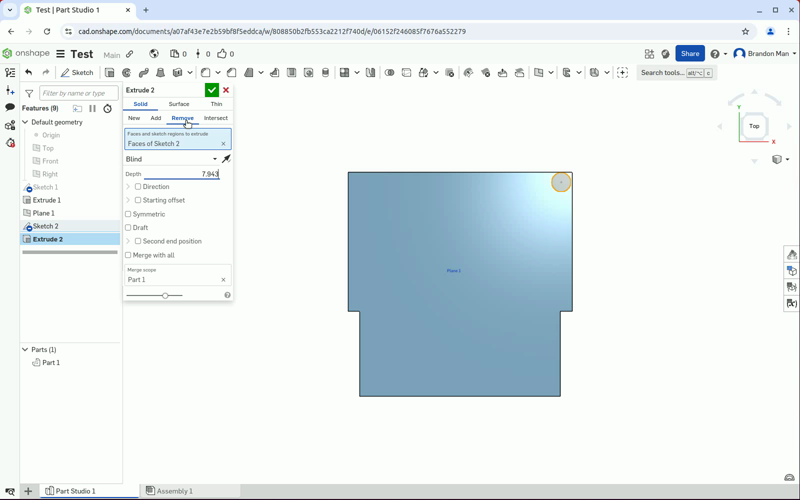
key(tab, 6)
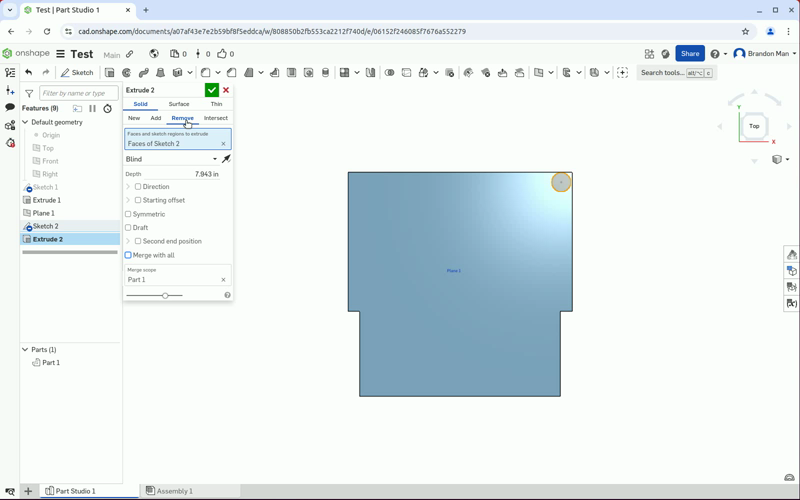
key(space)
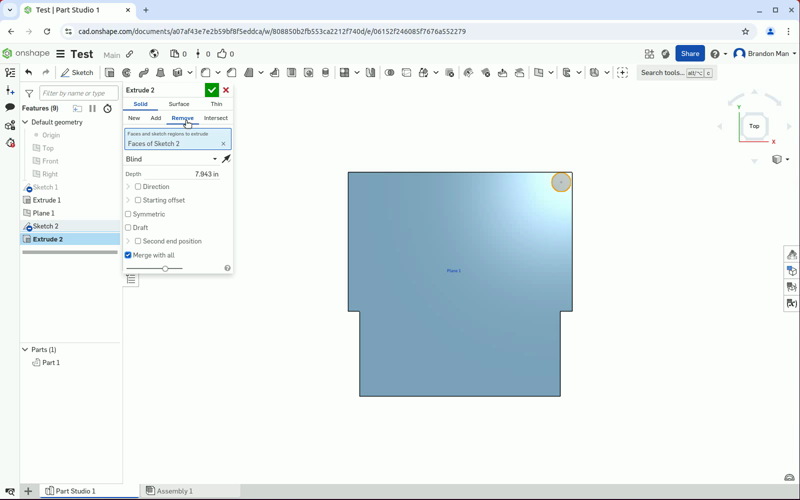
key(enter)
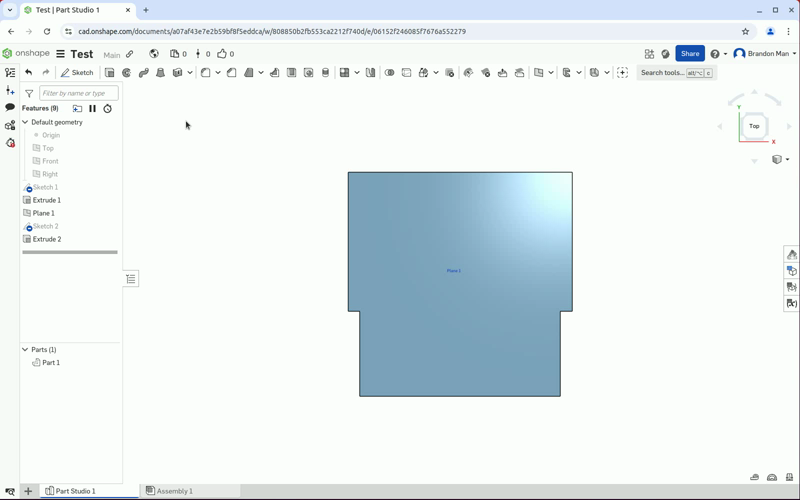
key(shift+h)
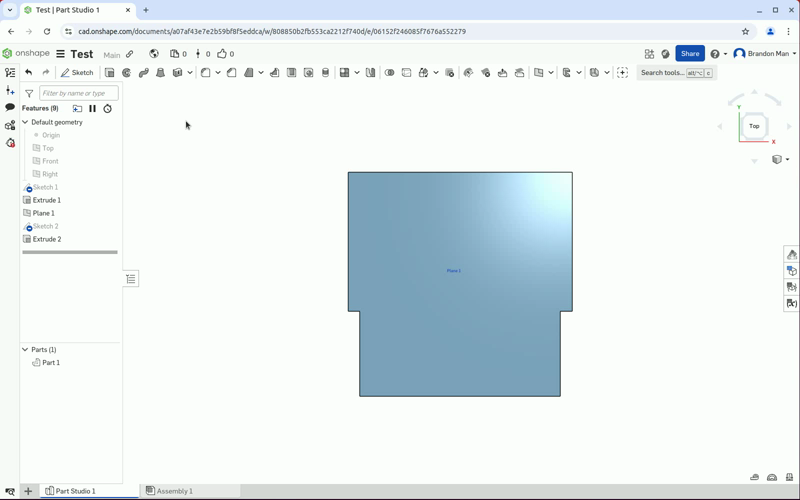
key(shift+h)
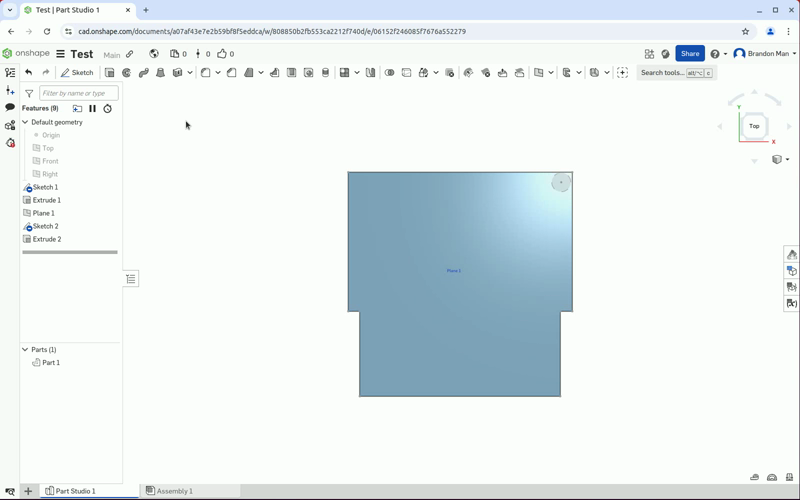
key(shift+7)
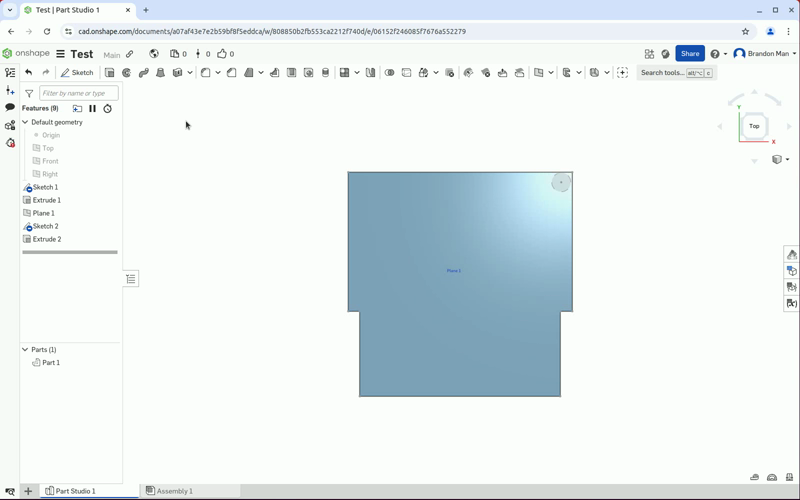
key(up, 3)
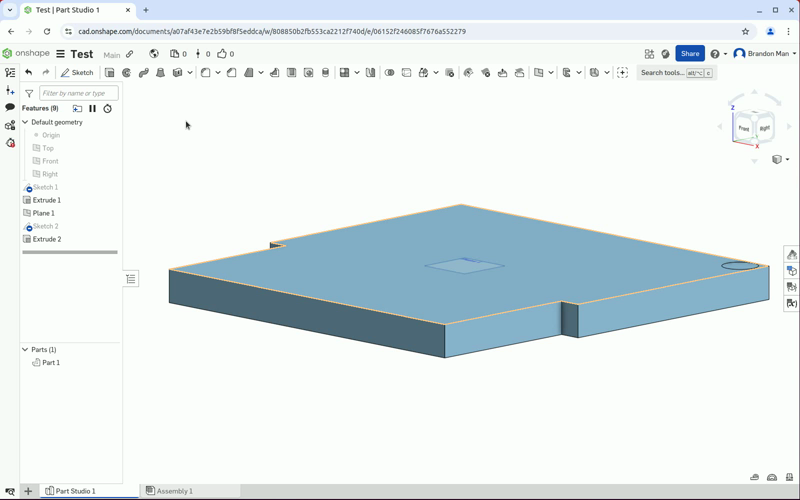
key(left, 3)
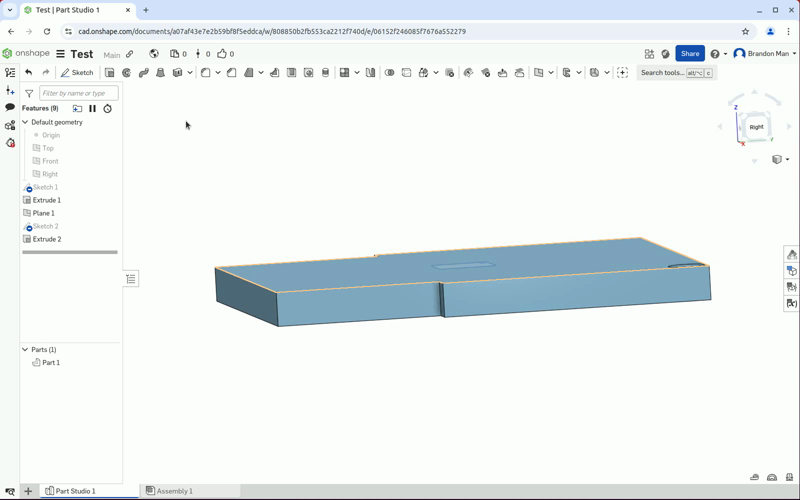
key(right, 3)
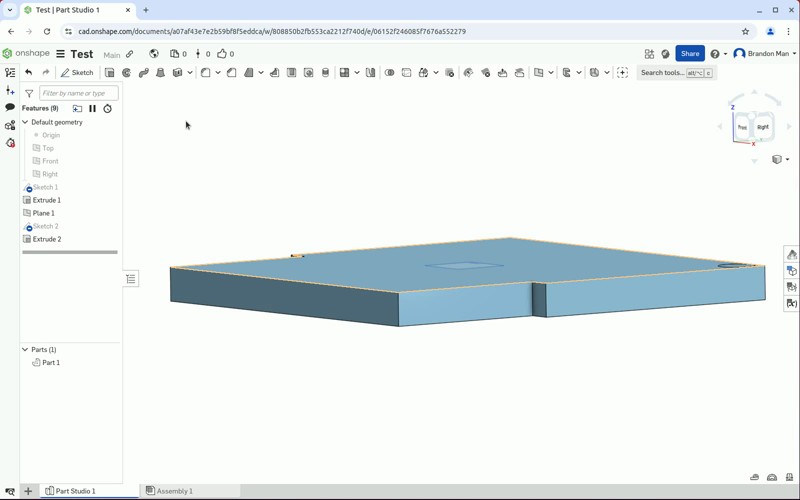
key(down, 3)
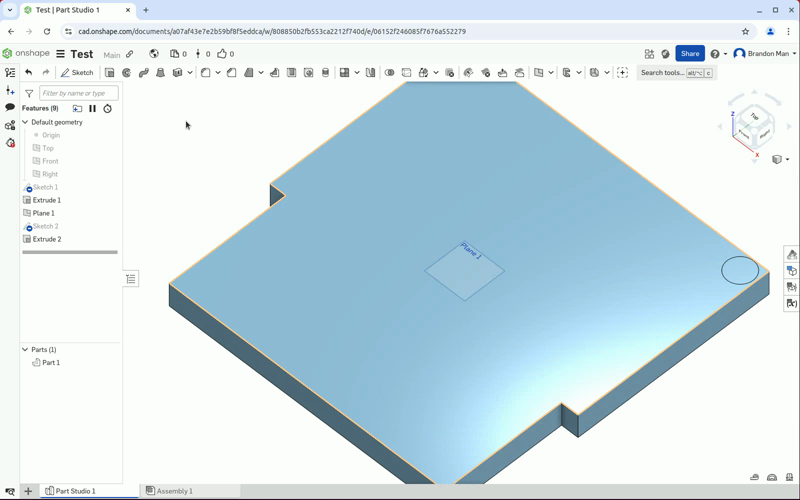
mouse_move(73, 189)
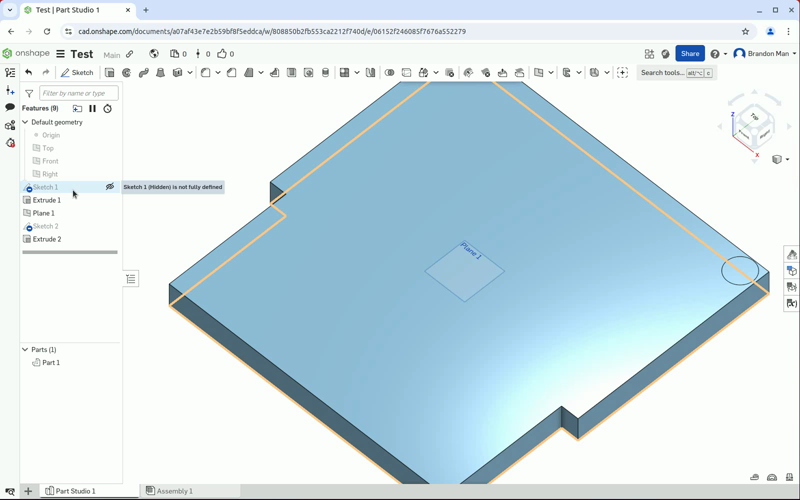
click(73, 189)